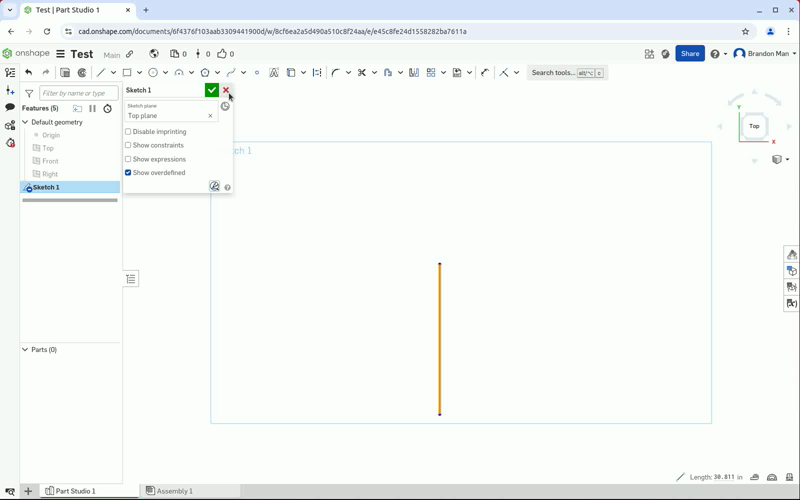
key(shift+h)
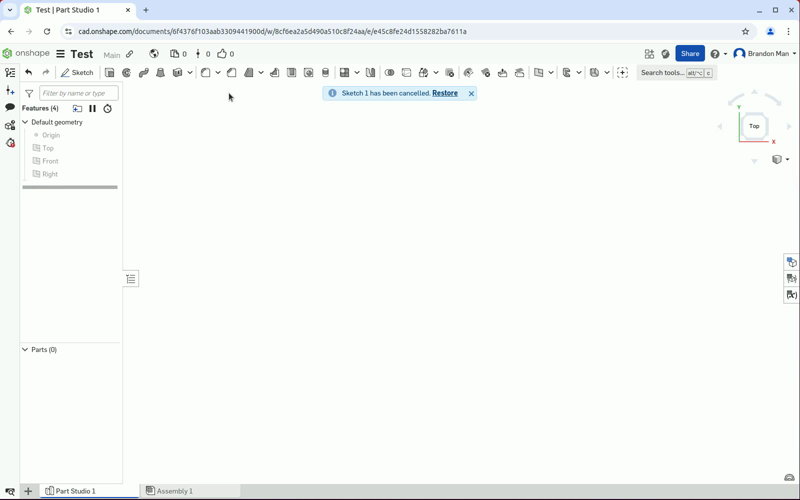
mouse_move(73, 352)
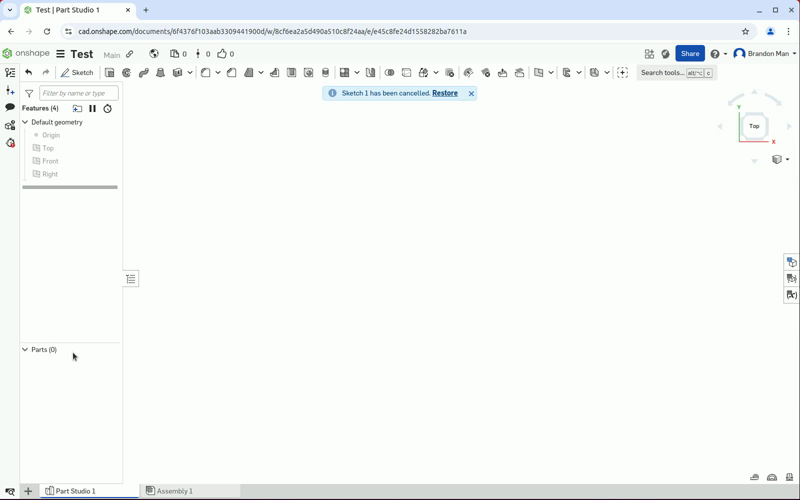
key(y)
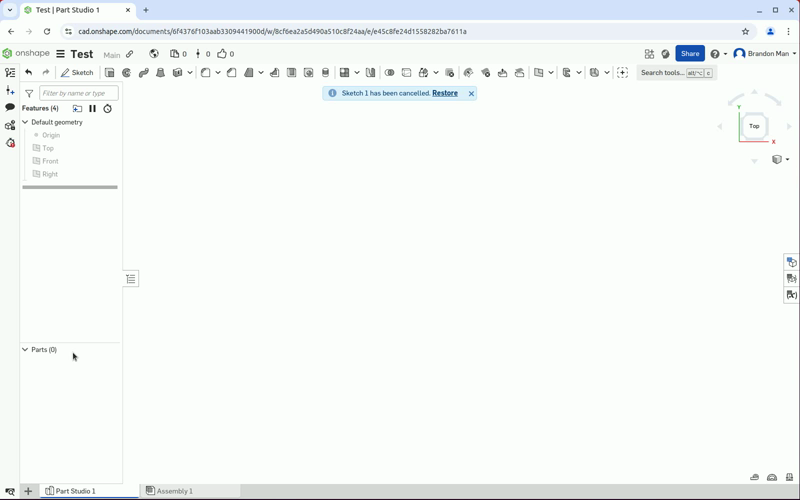
key(shift+p)
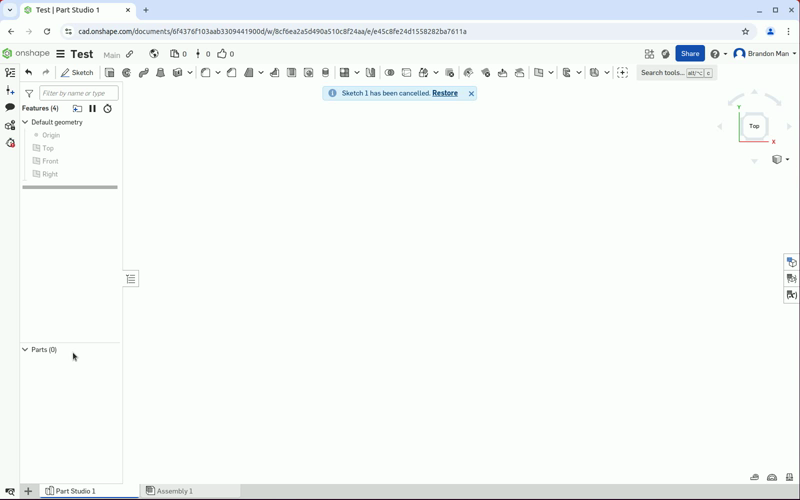
key(space)
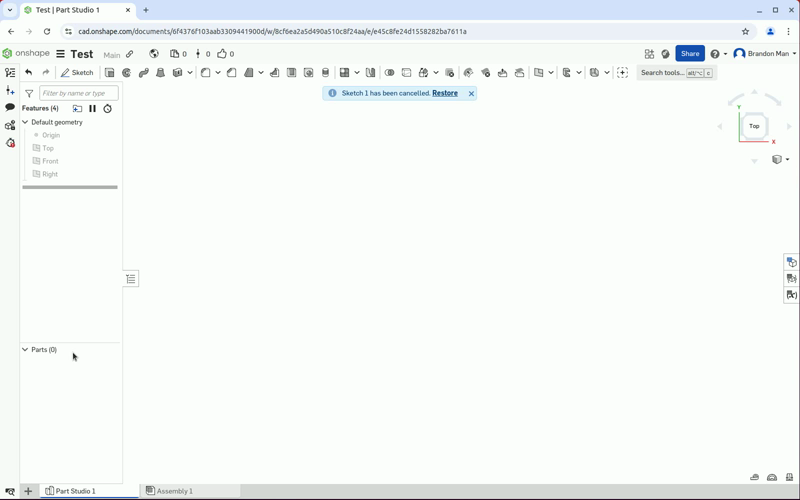
key_down(shift)
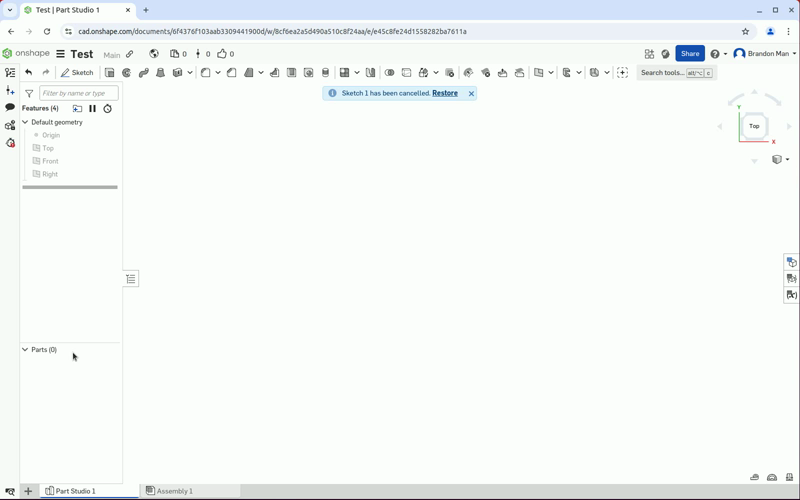
key(up)
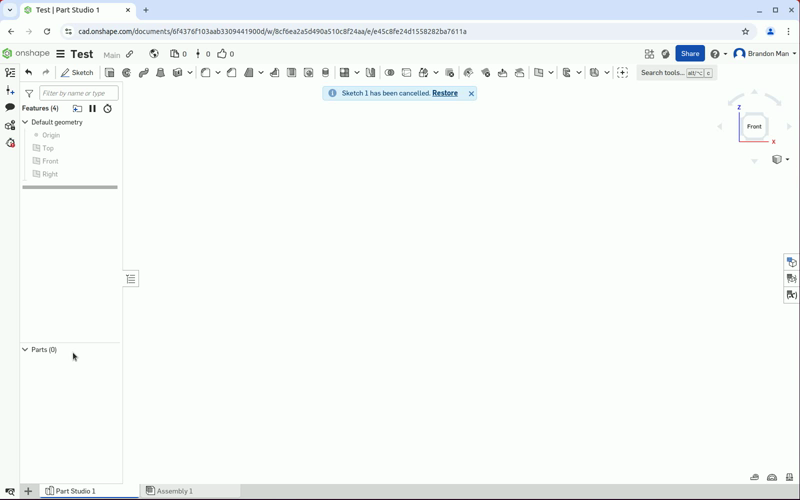
key_up(shift)
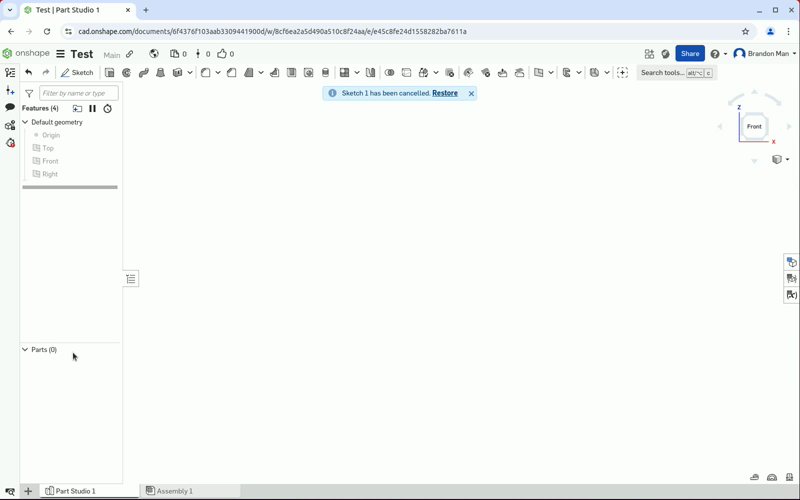
mouse_move(73, 352)
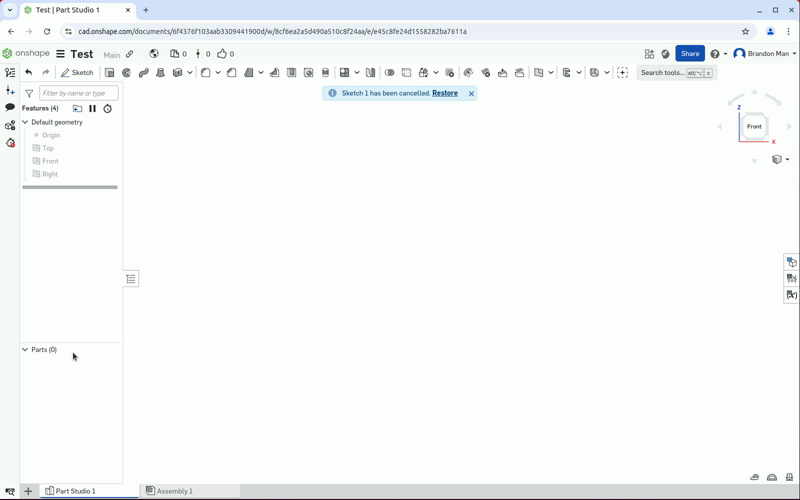
key(shift+y)
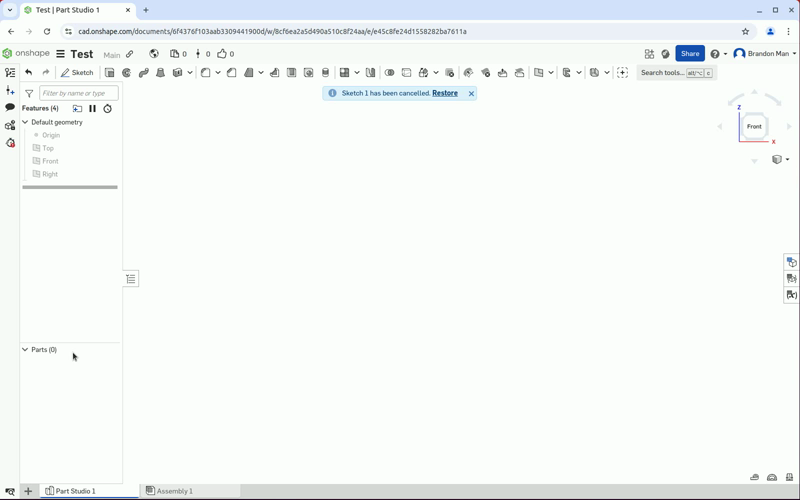
key(shift+s)
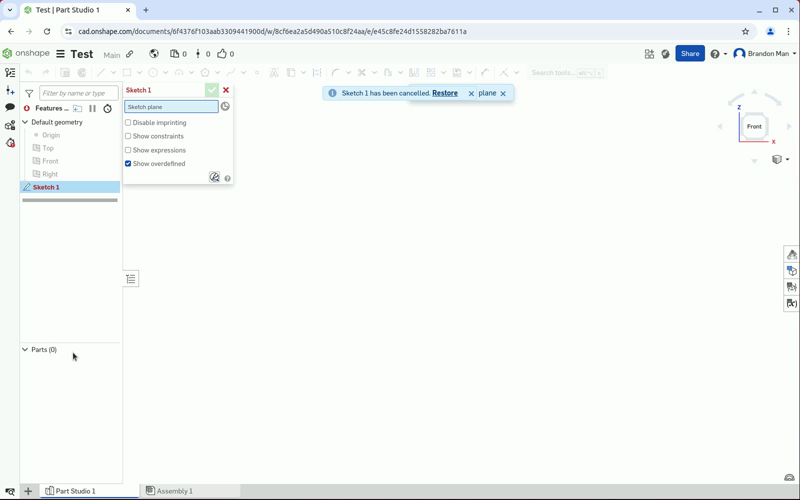
mouse_move(73, 163)
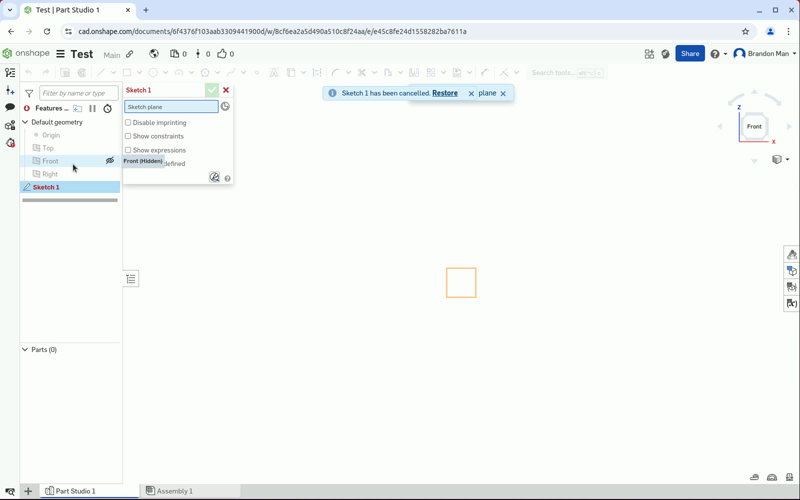
click(73, 163)
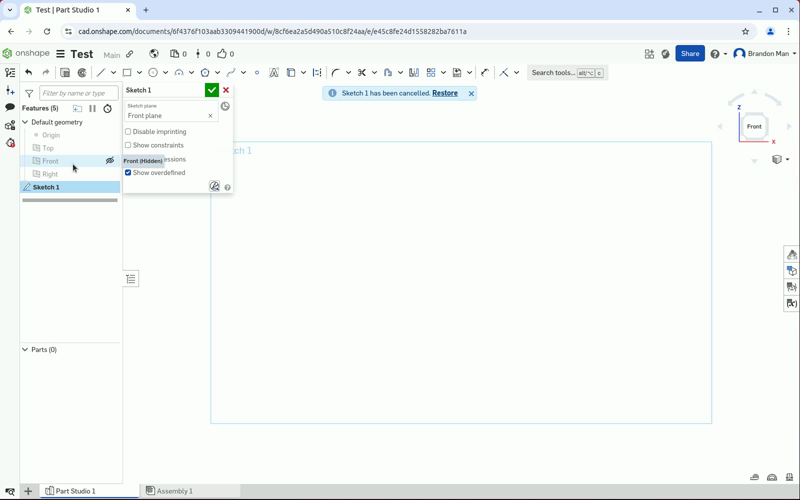
mouse_move(73, 352)
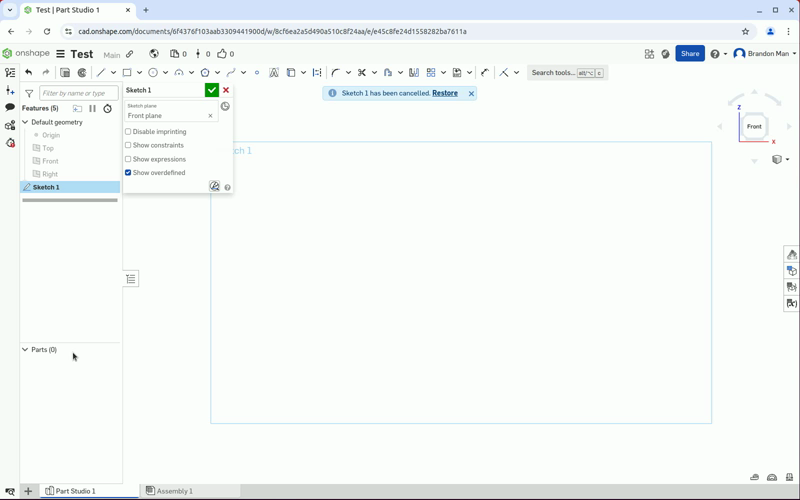
key(y)
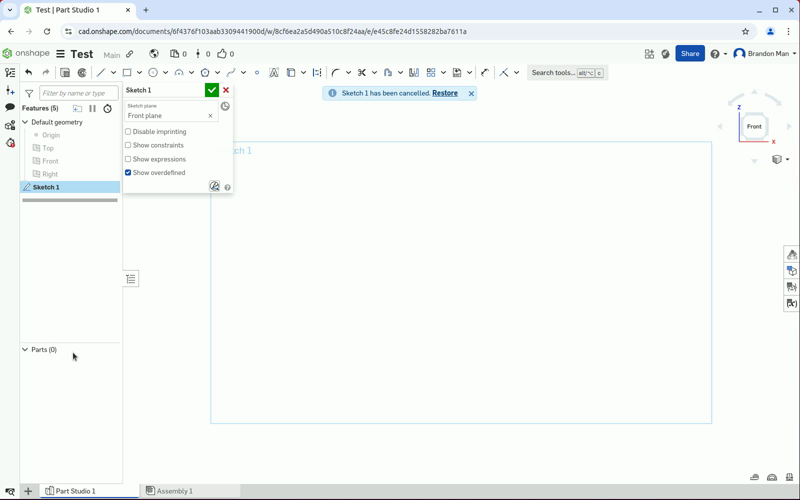
key(l)
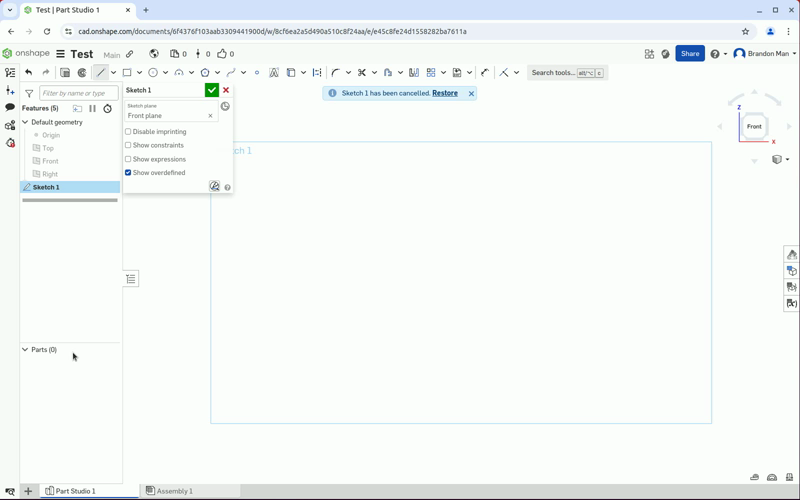
key_down(shift)
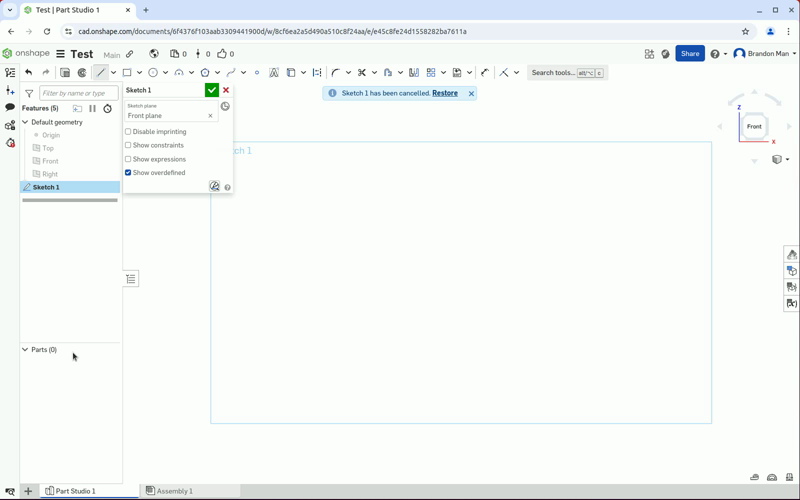
mouse_move(352, 282)
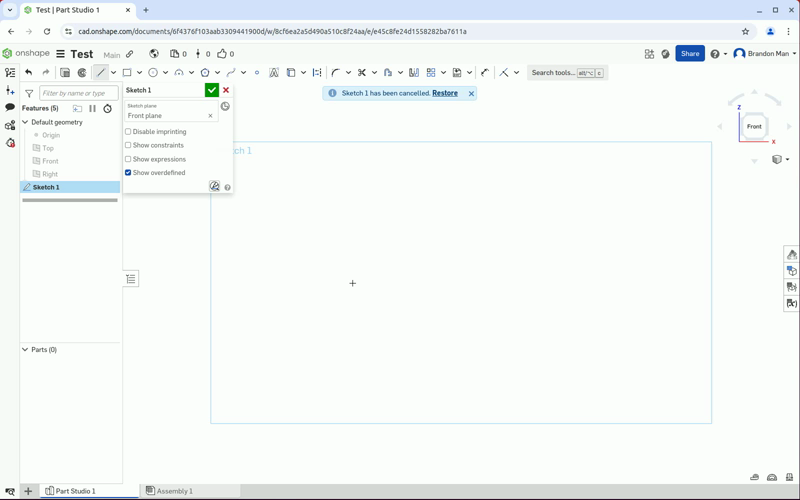
click(352, 282)
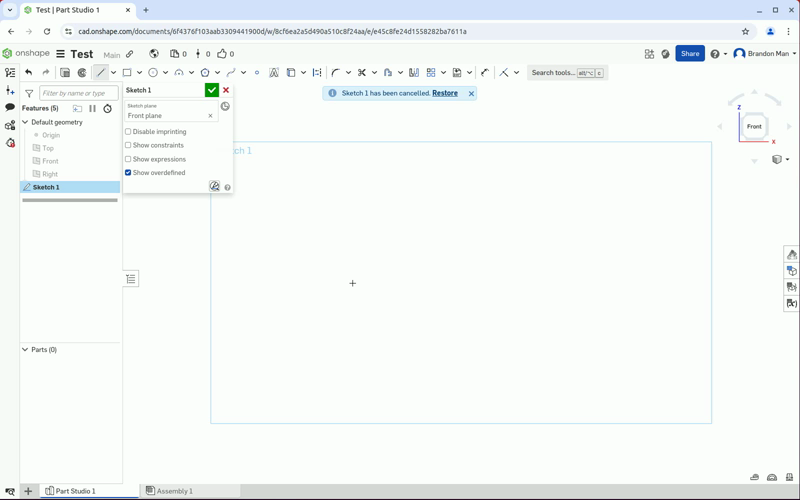
key_up(shift)
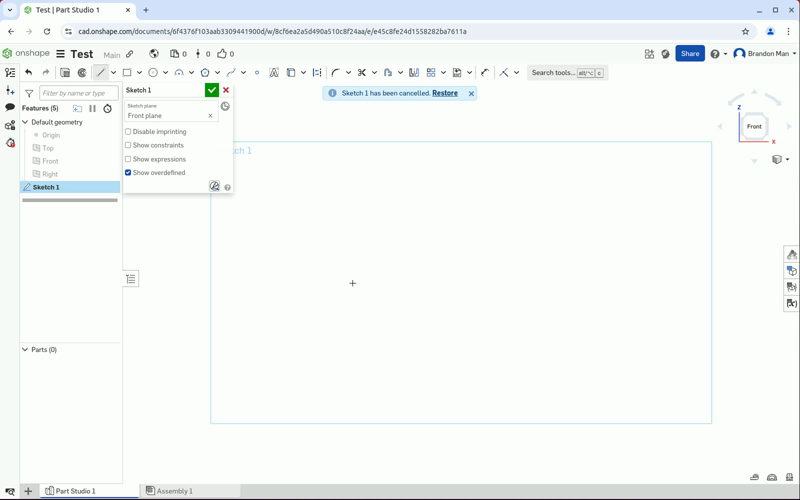
key_down(shift)
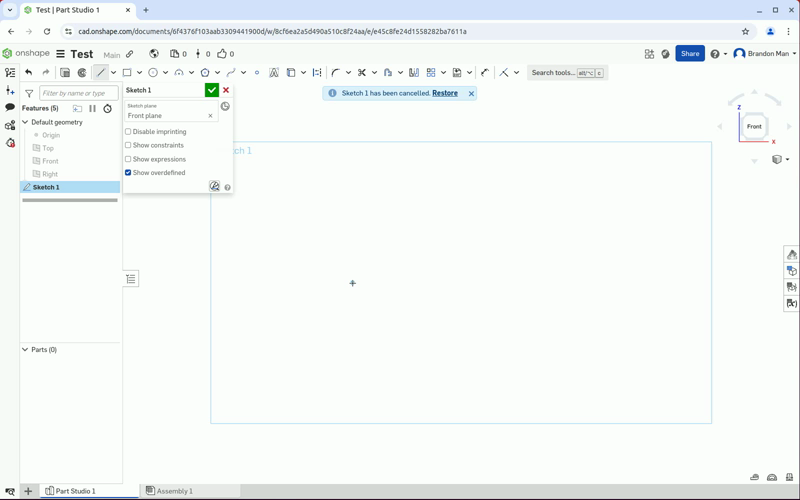
mouse_move(572, 282)
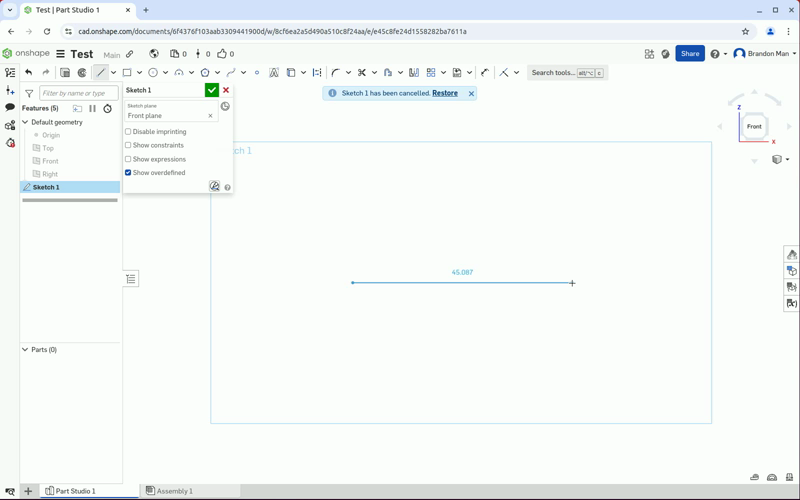
click(572, 282)
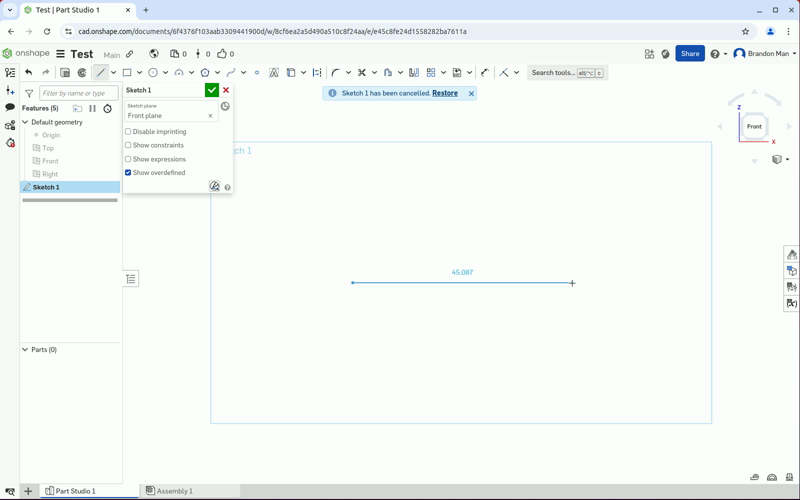
key_up(shift)
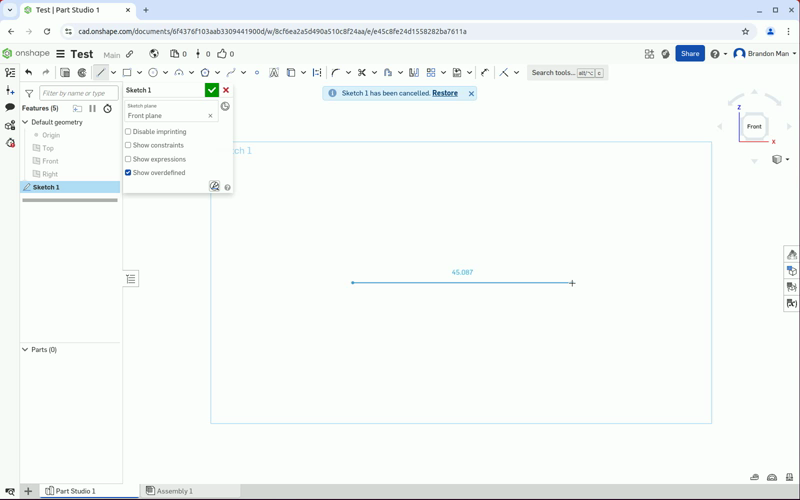
key_down(shift)
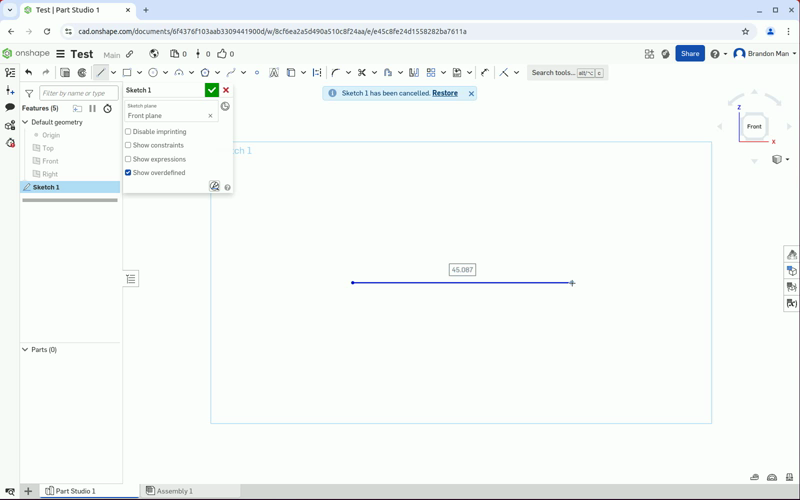
mouse_move(589, 282)
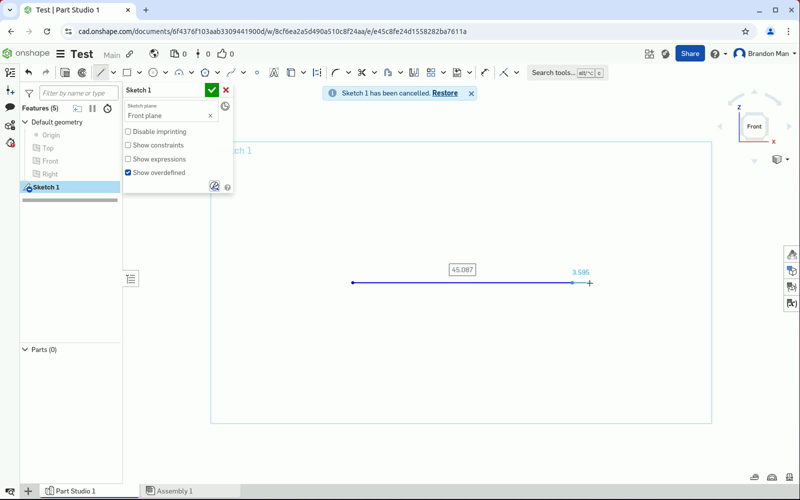
mouse_move(572, 236)
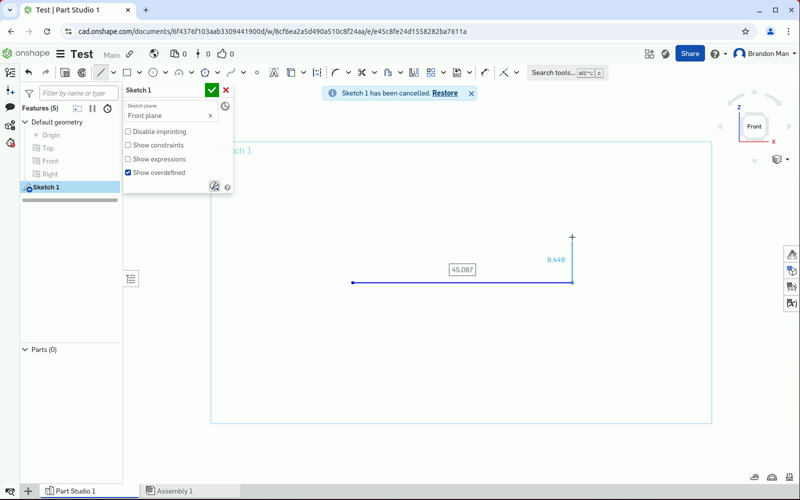
click(572, 236)
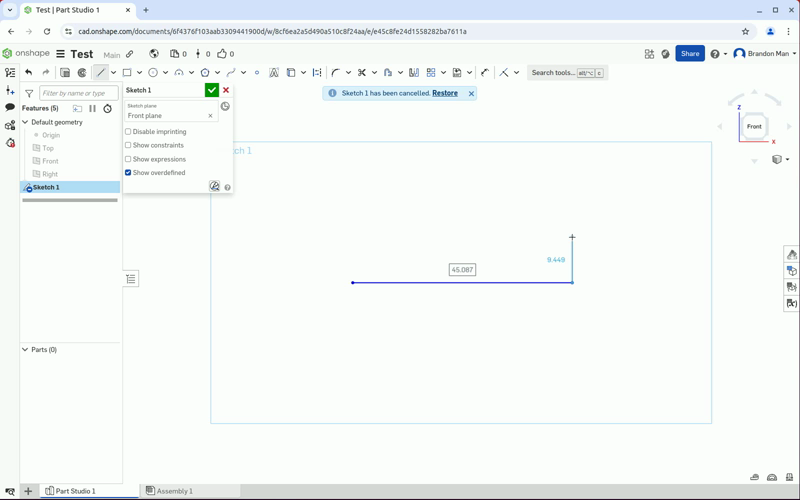
key_up(shift)
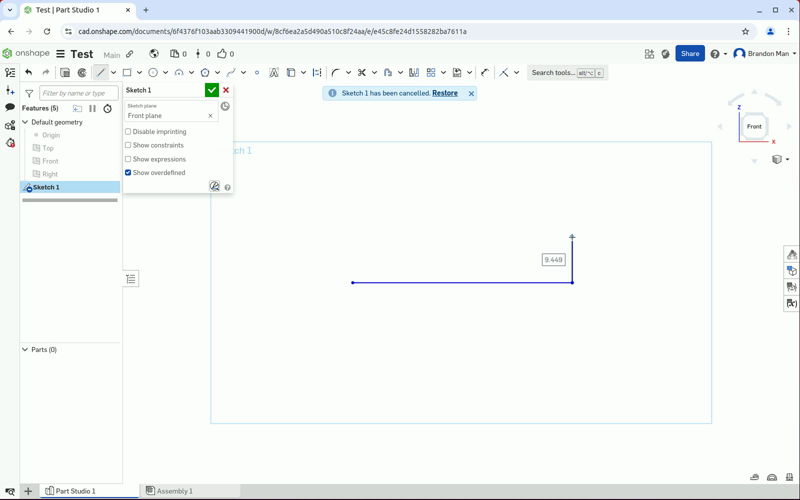
key_down(shift)
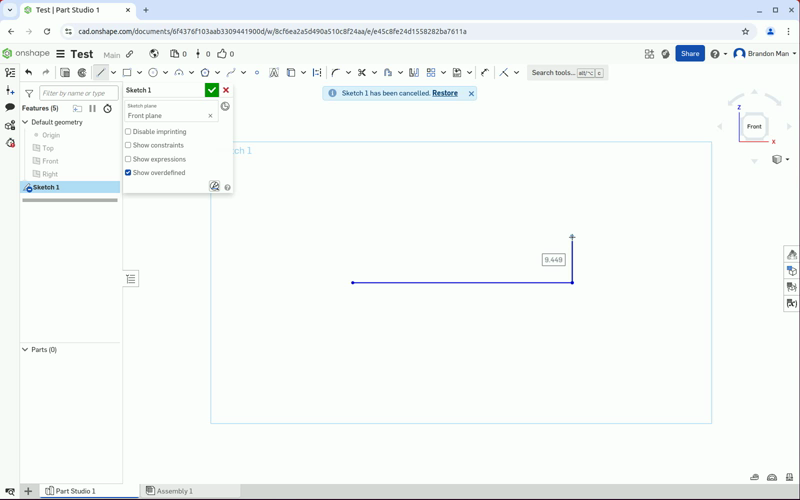
mouse_move(589, 236)
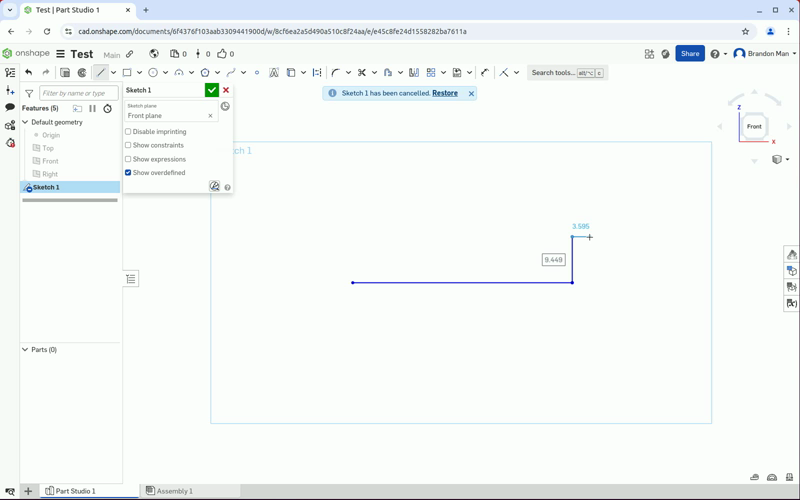
mouse_move(525, 236)
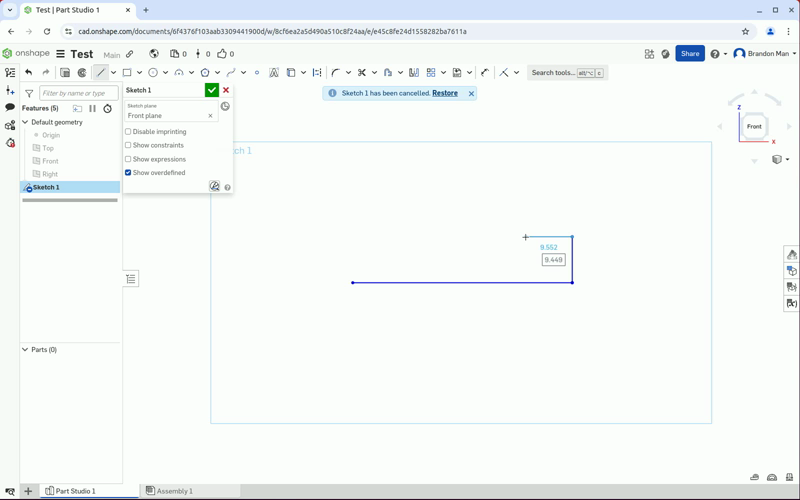
click(525, 236)
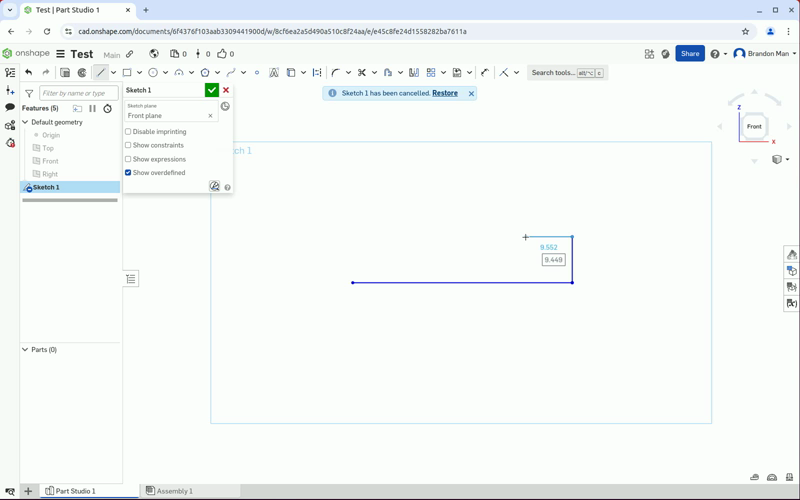
key_up(shift)
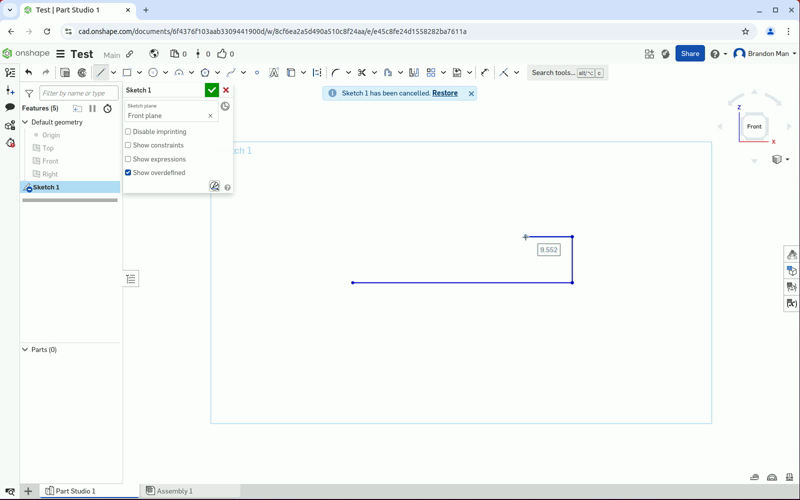
key_down(shift)
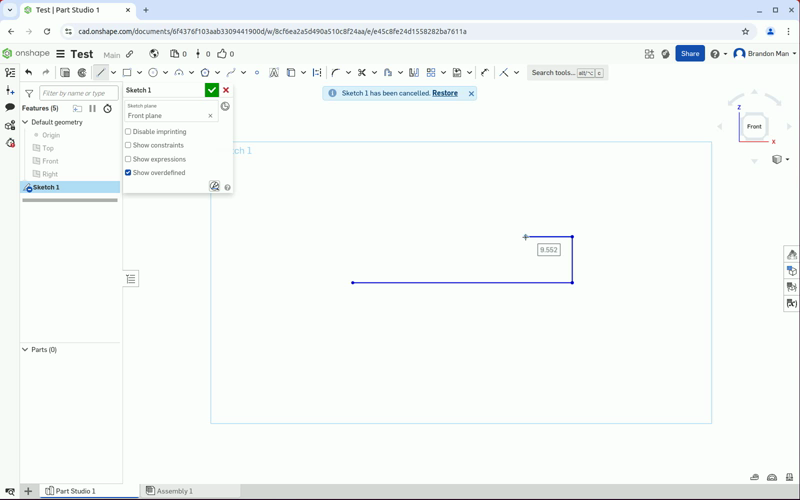
mouse_move(555, 236)
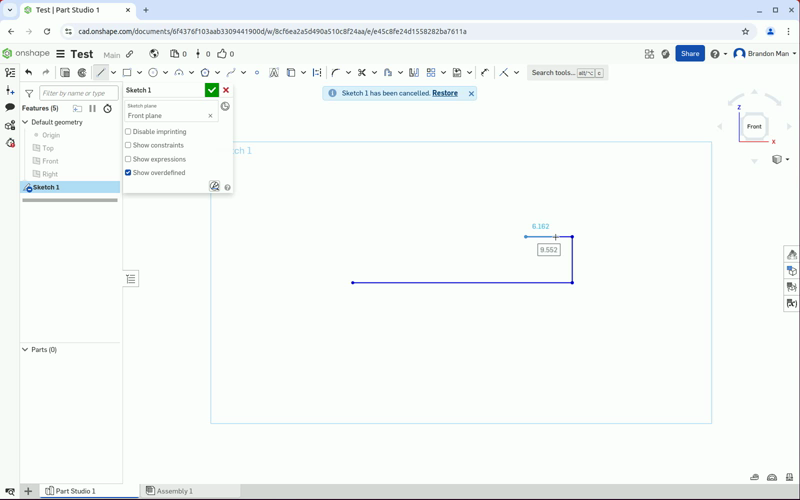
mouse_move(525, 211)
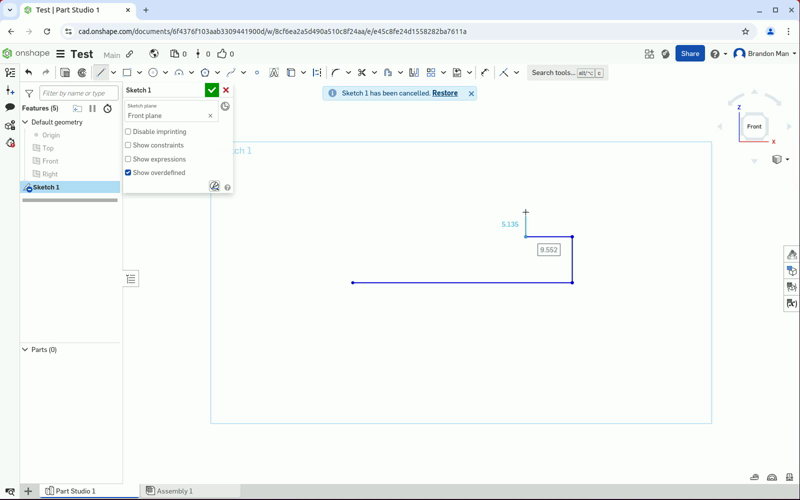
click(525, 211)
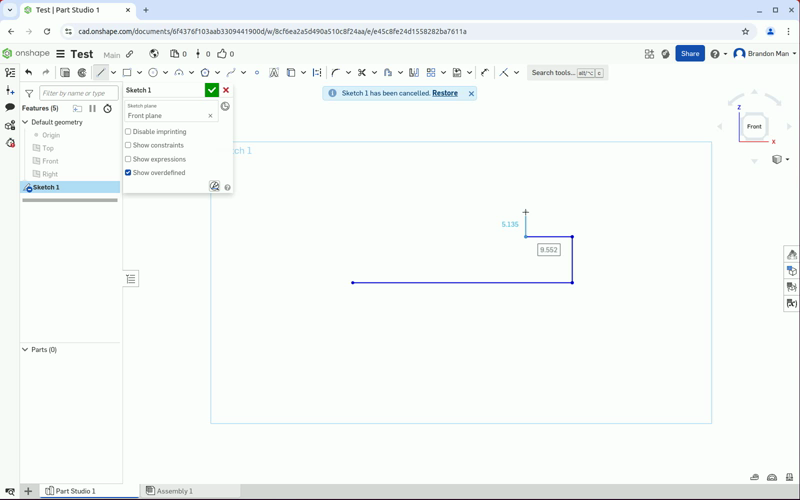
key_up(shift)
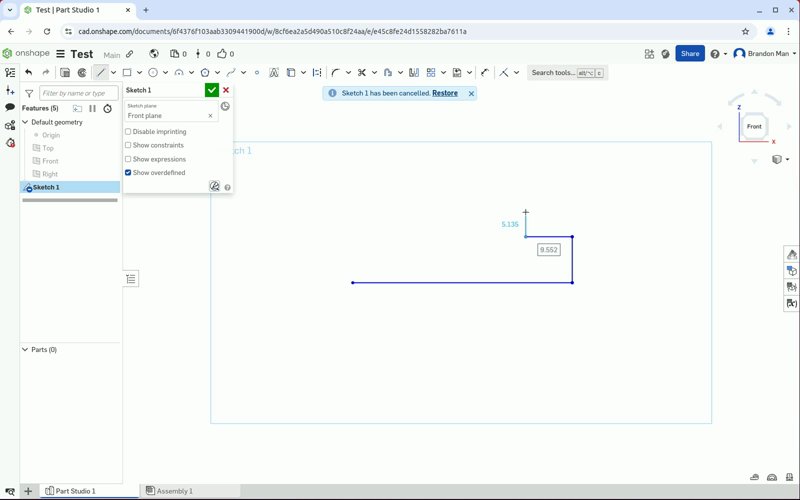
key_down(shift)
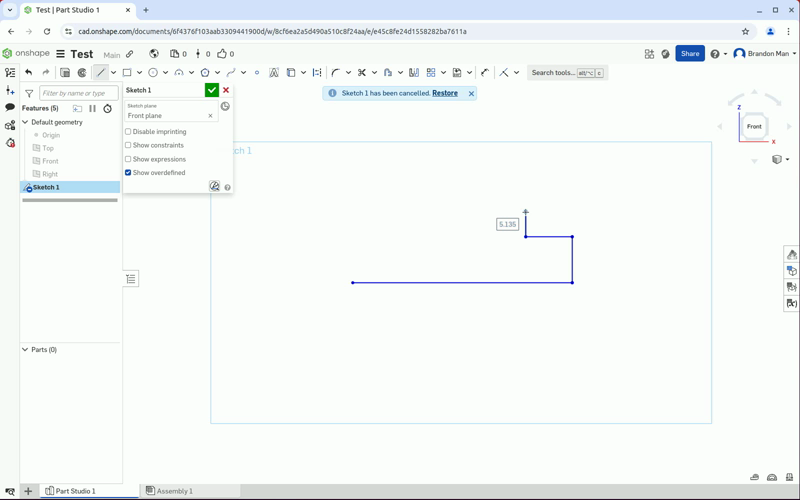
mouse_move(398, 211)
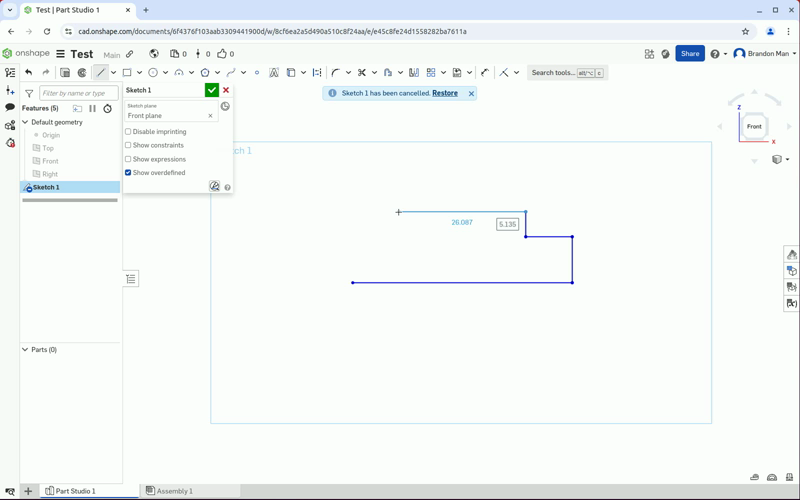
click(398, 211)
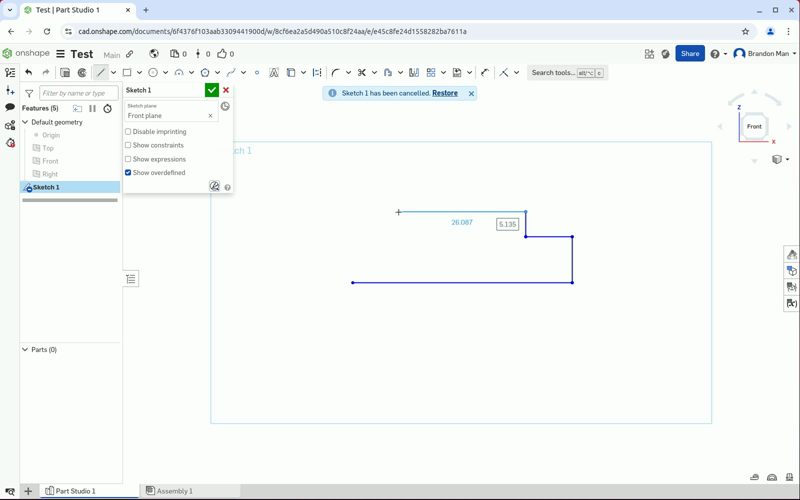
key_up(shift)
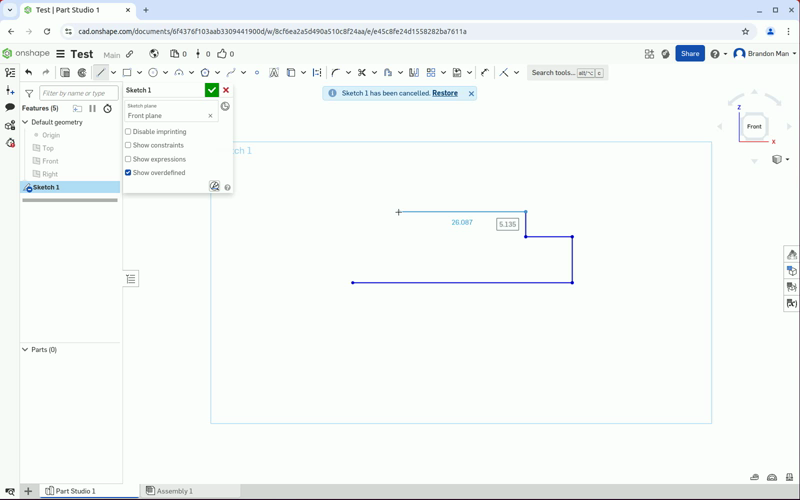
key_down(shift)
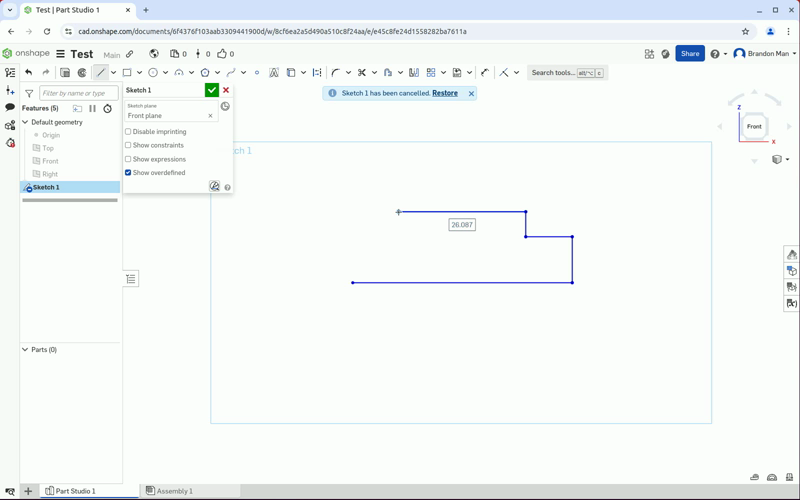
mouse_move(428, 211)
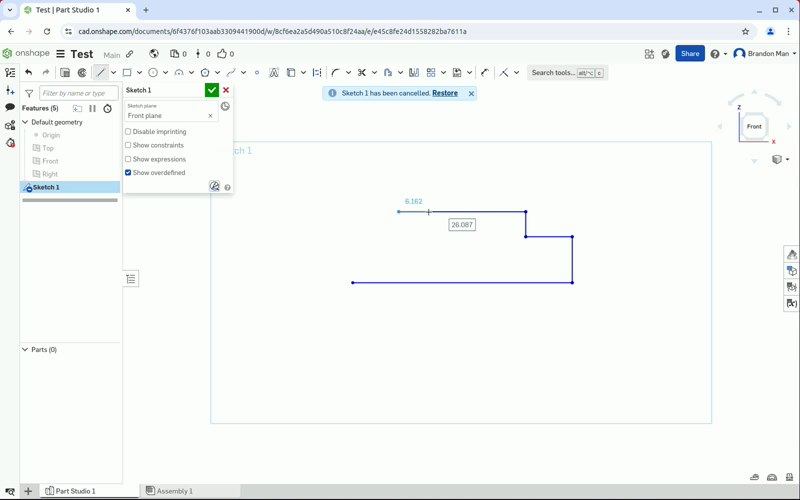
mouse_move(398, 236)
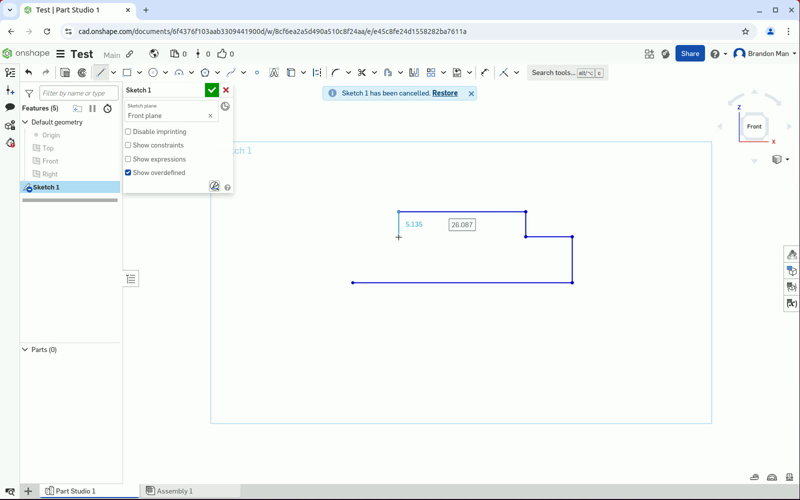
click(398, 236)
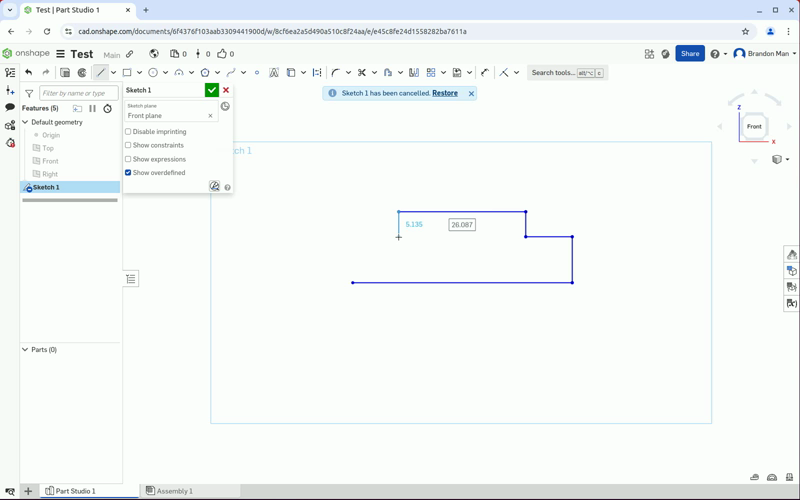
key_up(shift)
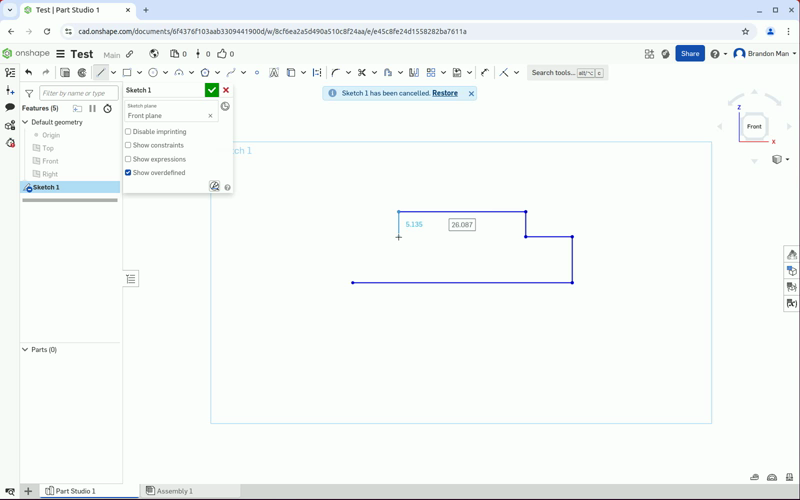
key_down(shift)
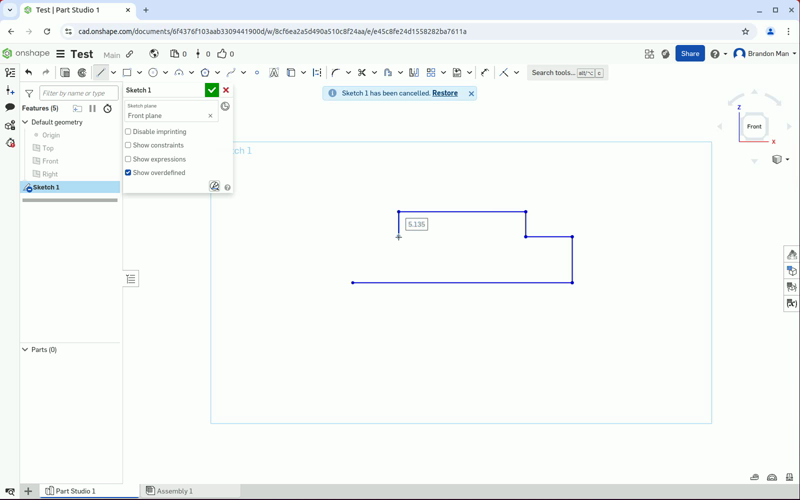
mouse_move(428, 236)
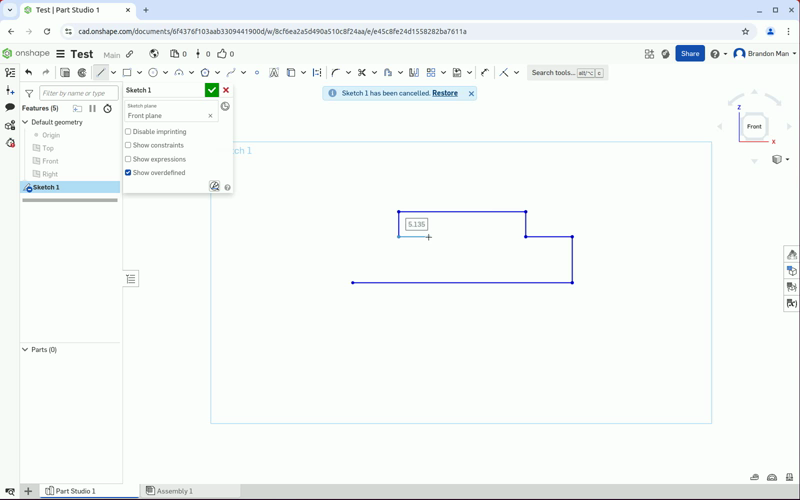
mouse_move(352, 236)
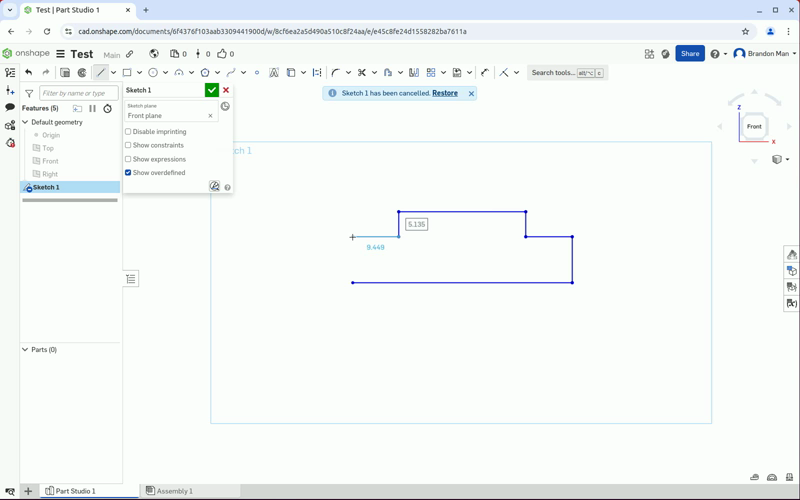
click(352, 236)
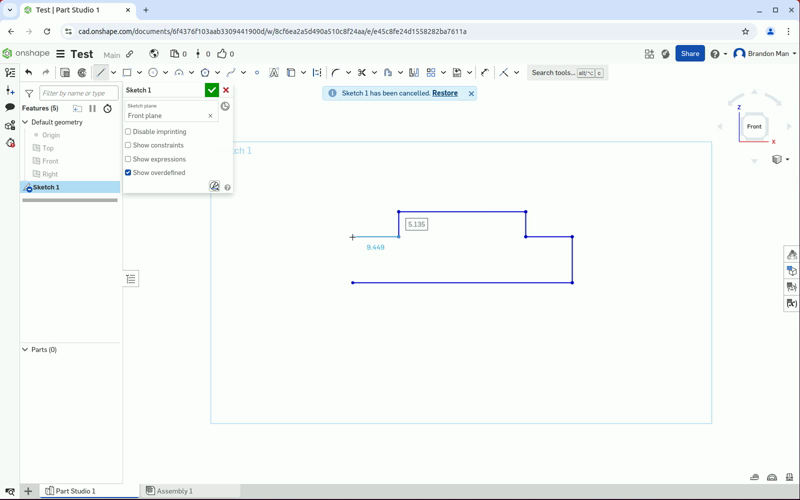
key_up(shift)
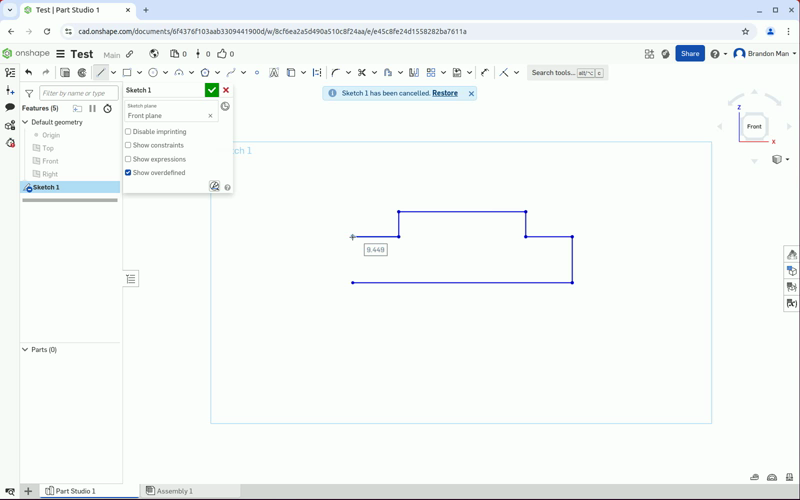
mouse_move(382, 236)
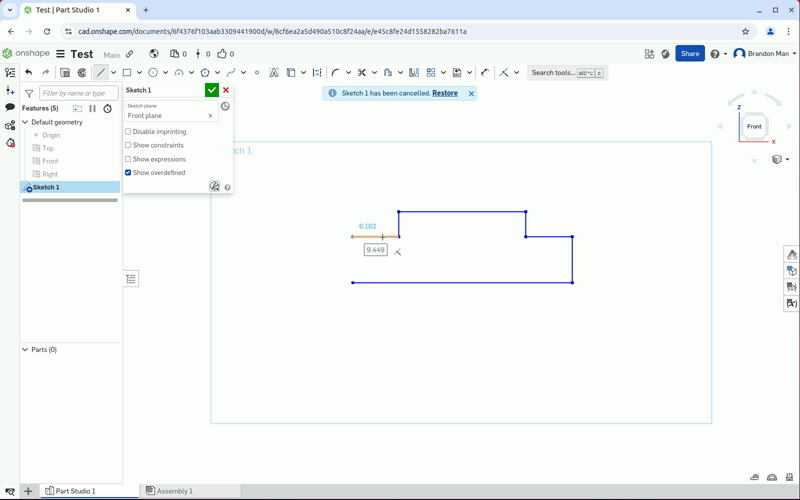
key_down(shift)
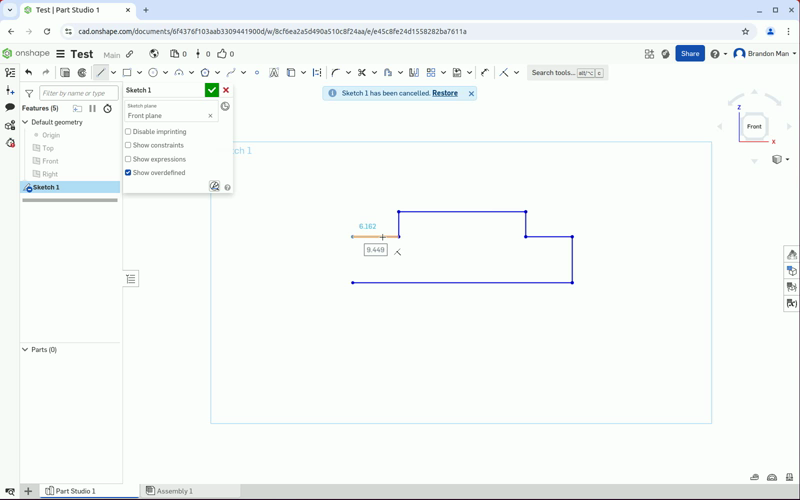
mouse_move(352, 282)
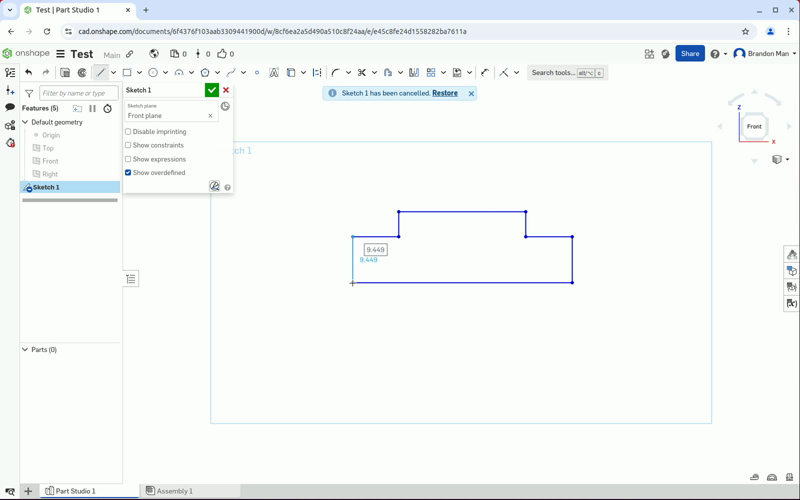
key_up(shift)
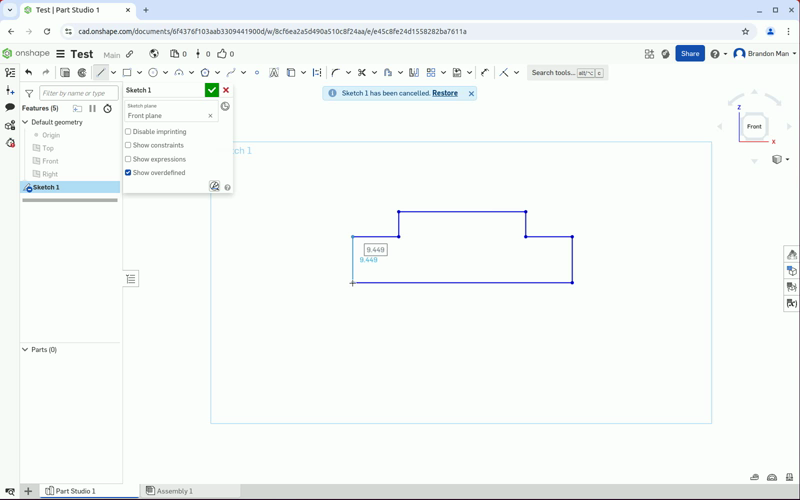
click(352, 282)
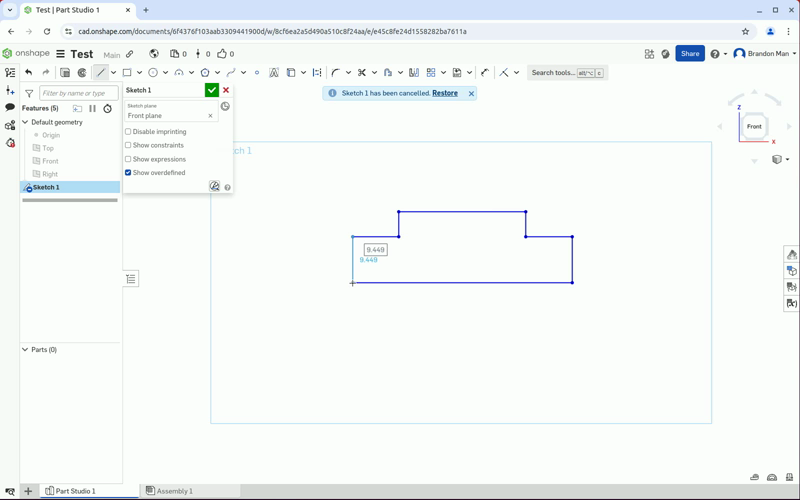
key(esc)
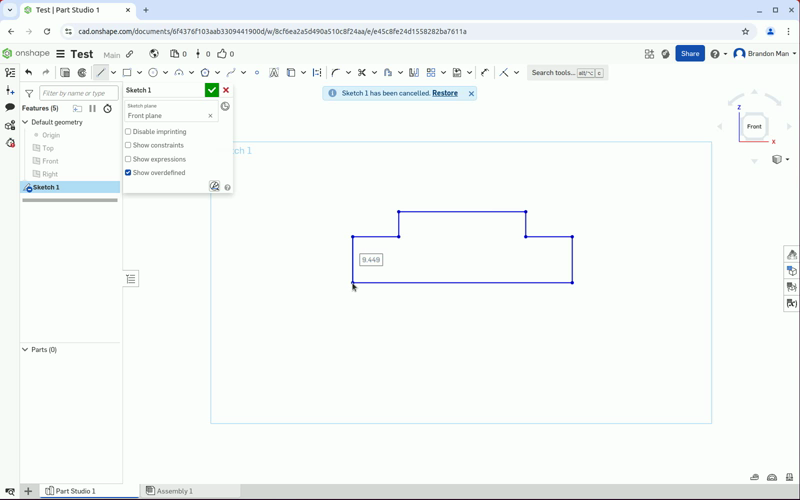
mouse_move(369, 272)
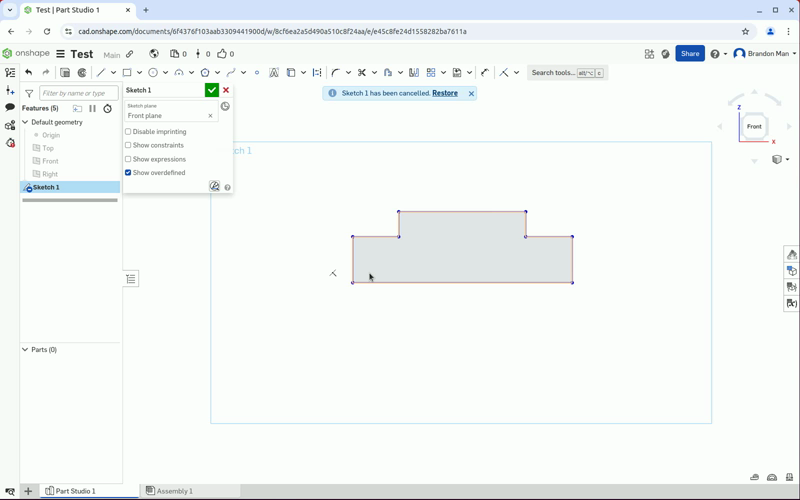
click(369, 272)
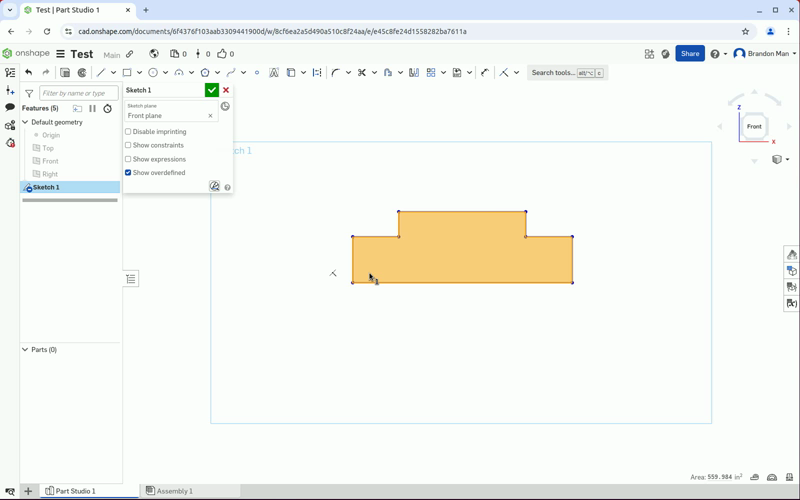
mouse_move(73, 352)
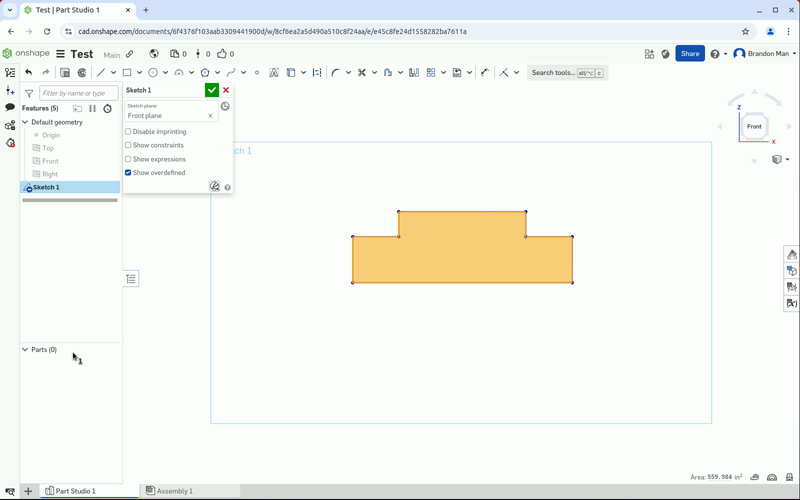
key(shift+y)
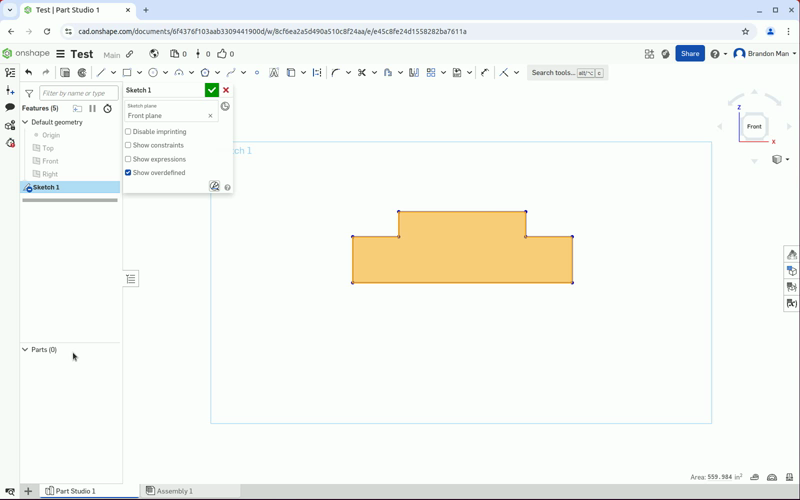
key(shift+e)
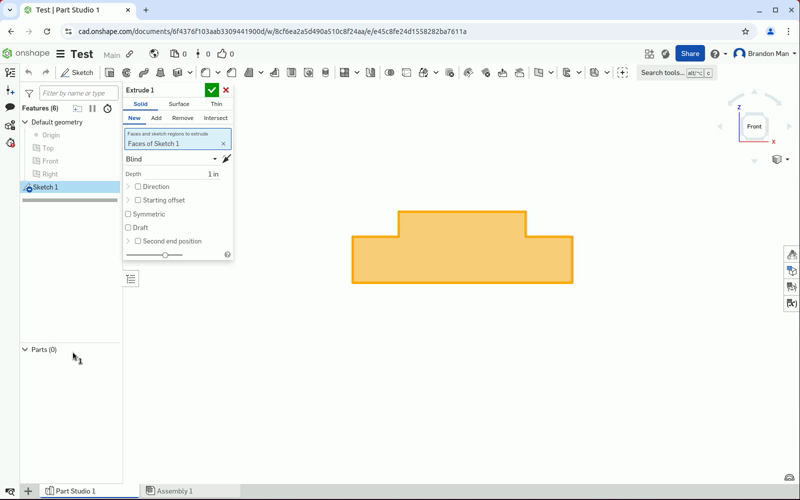
mouse_move(143, 106)
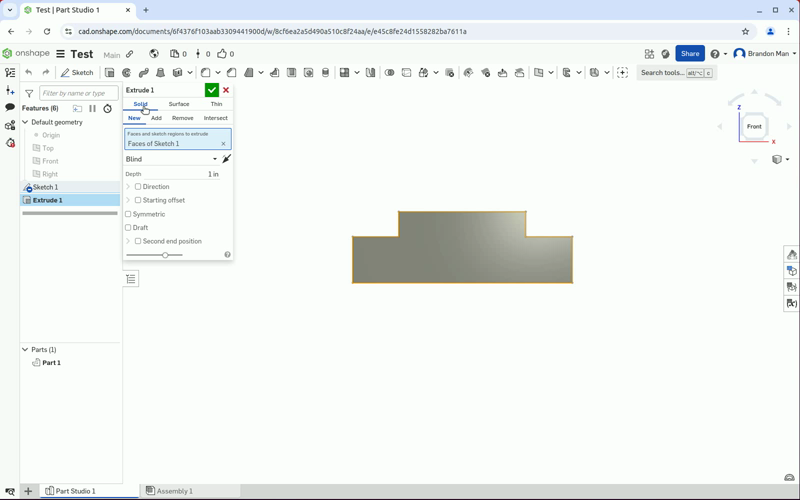
click(143, 106)
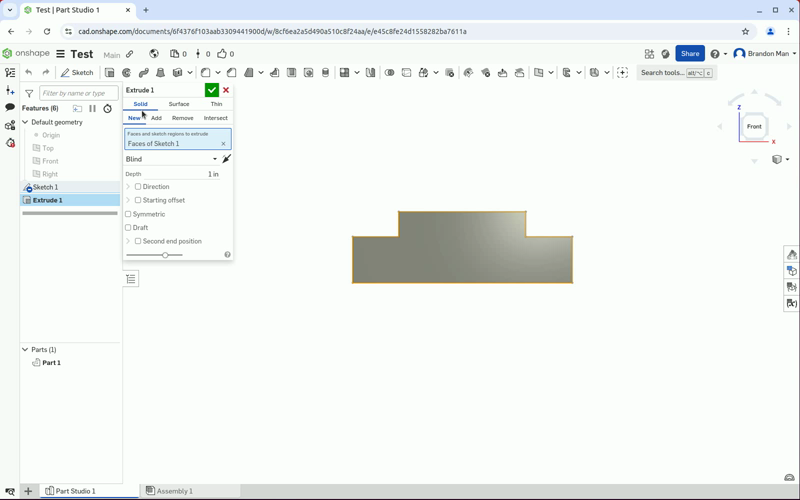
mouse_move(137, 120)
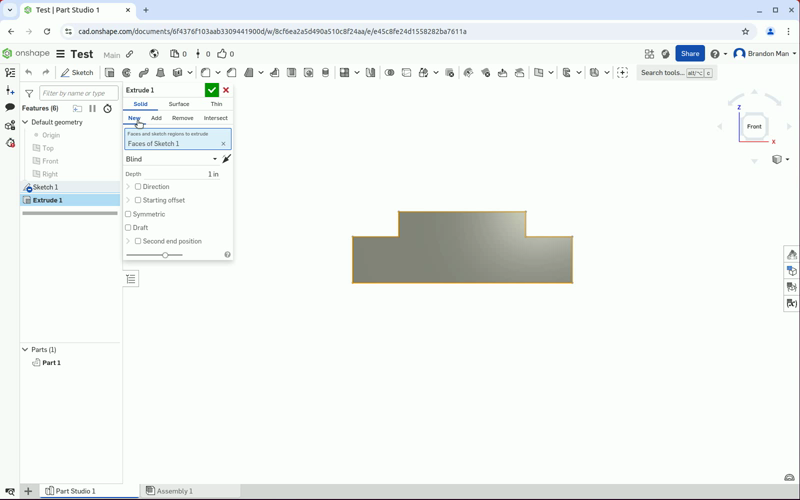
click(137, 120)
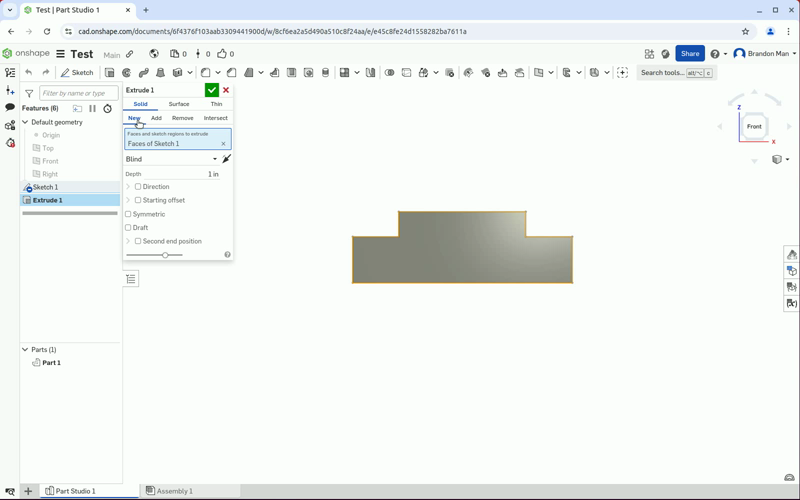
key(tab, 4)
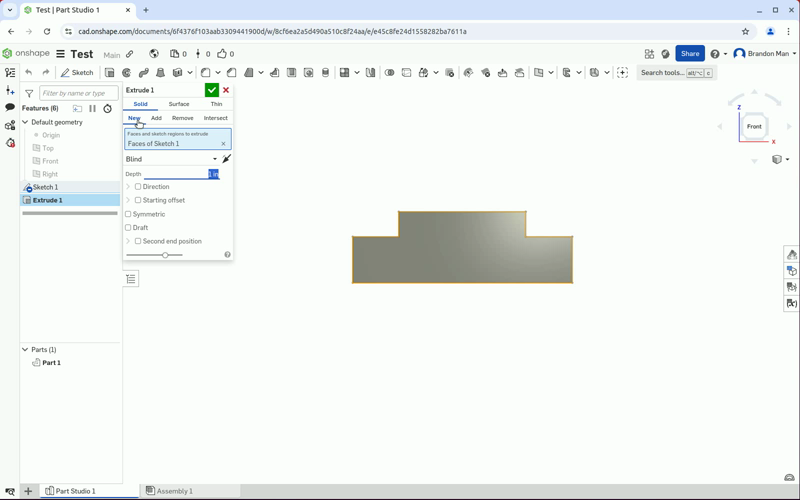
text(8.184)
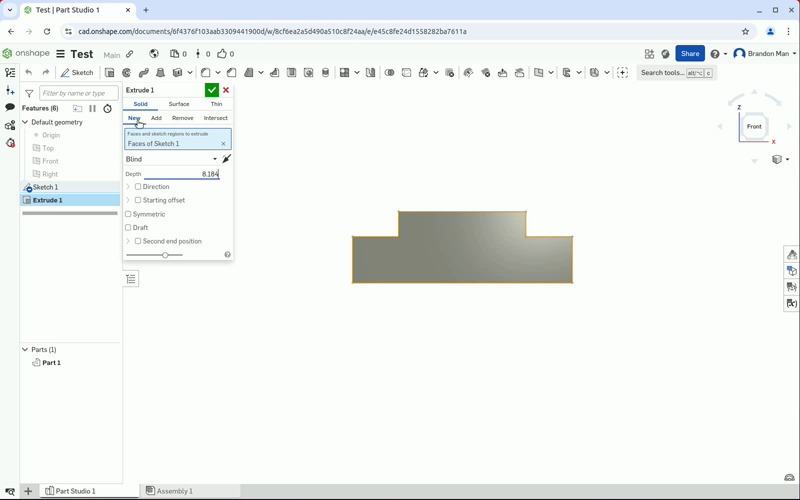
key(enter)
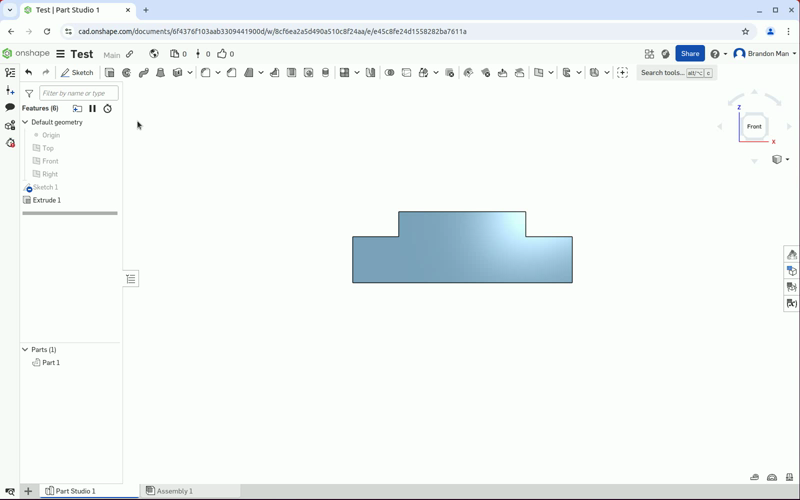
key(shift+h)
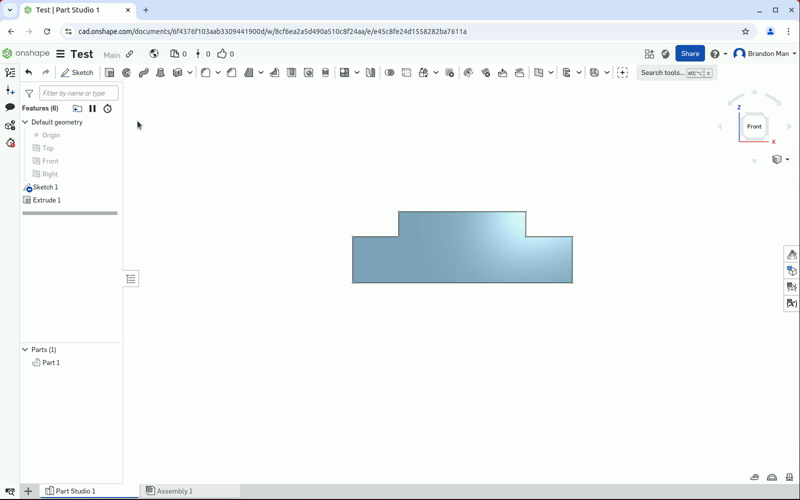
key(shift+h)
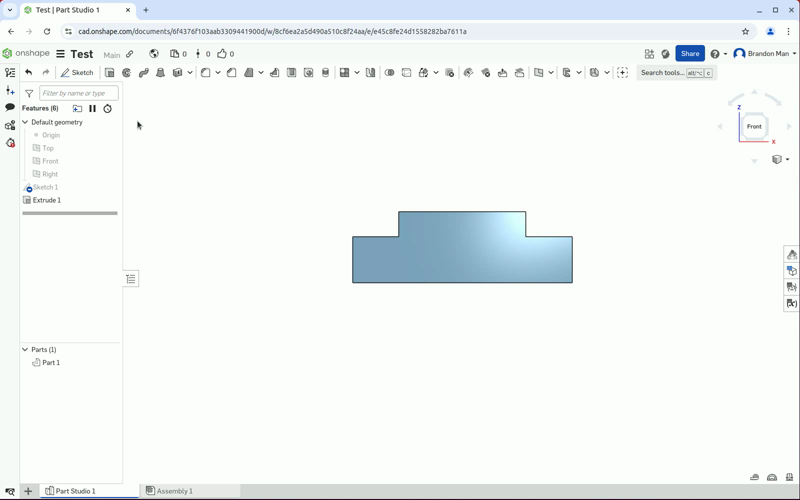
mouse_move(73, 189)
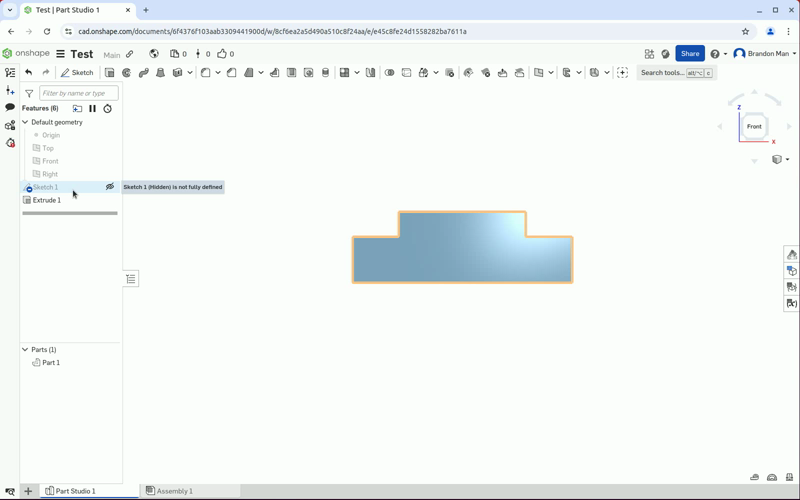
click(73, 189)
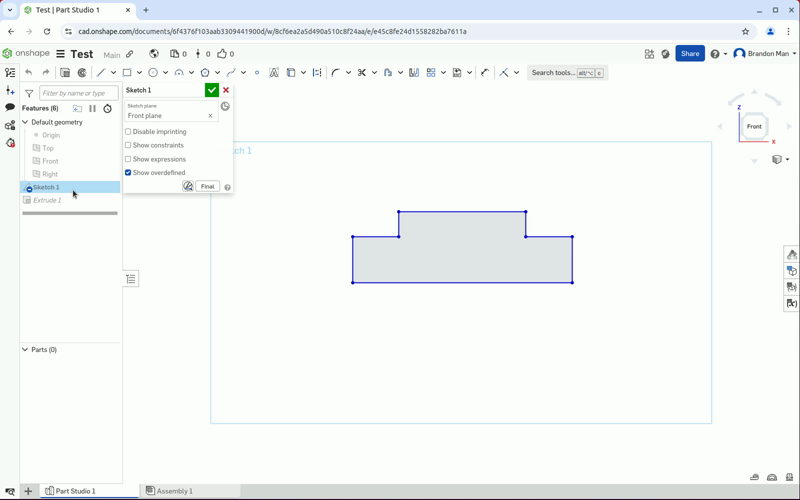
mouse_move(229, 92)
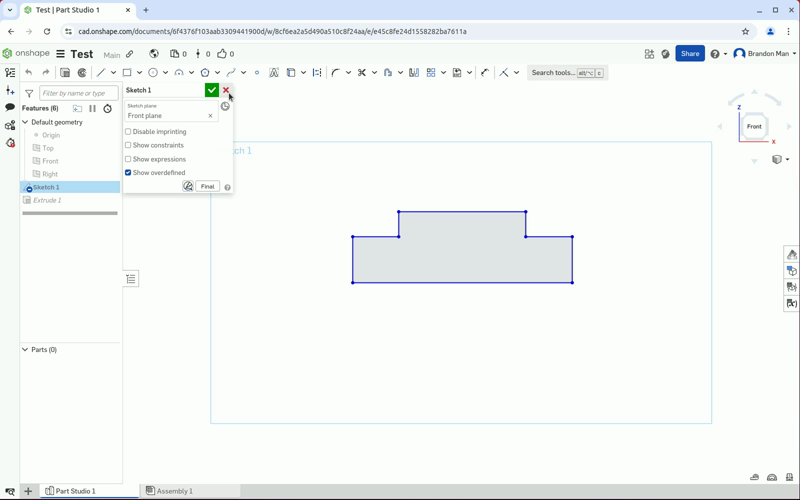
click(229, 92)
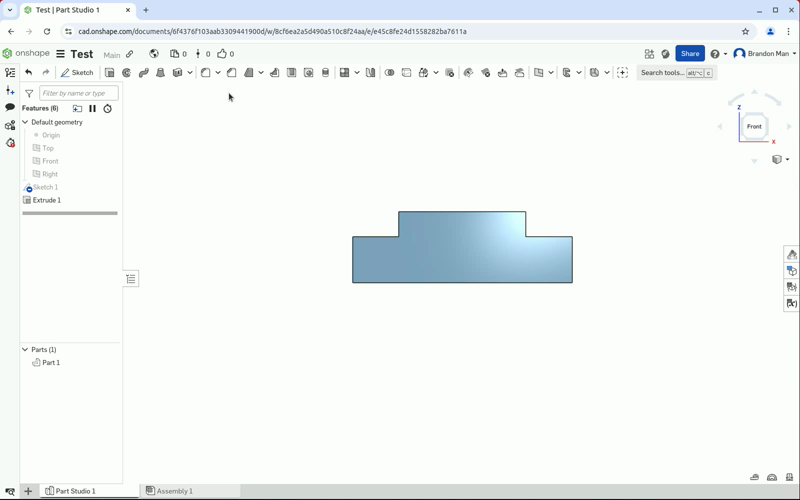
mouse_move(541, 75)
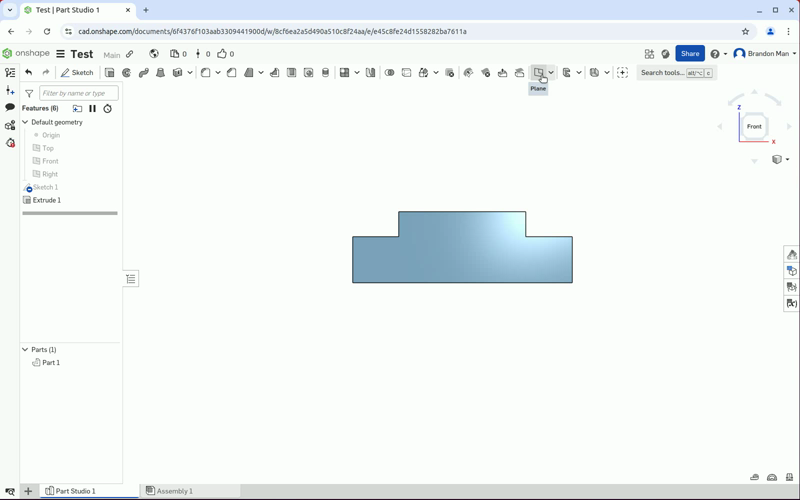
click(541, 75)
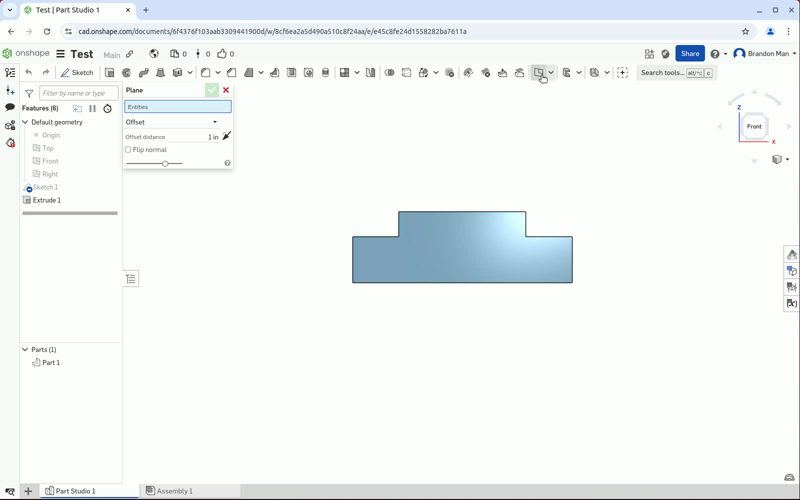
mouse_move(73, 163)
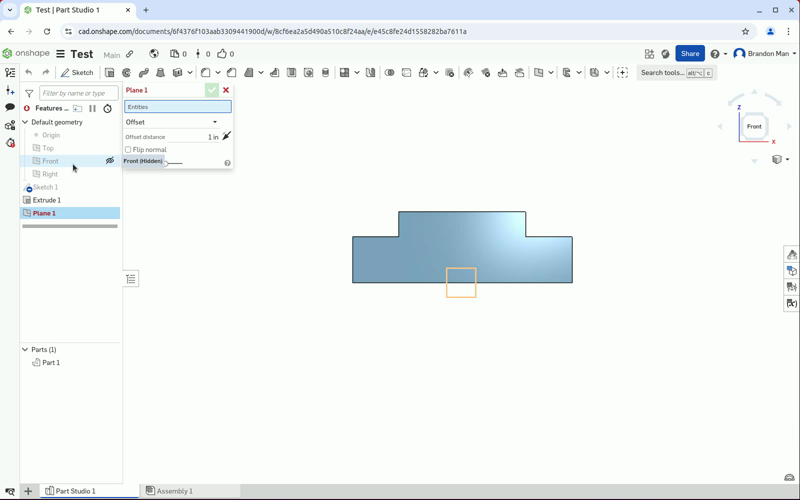
click(73, 163)
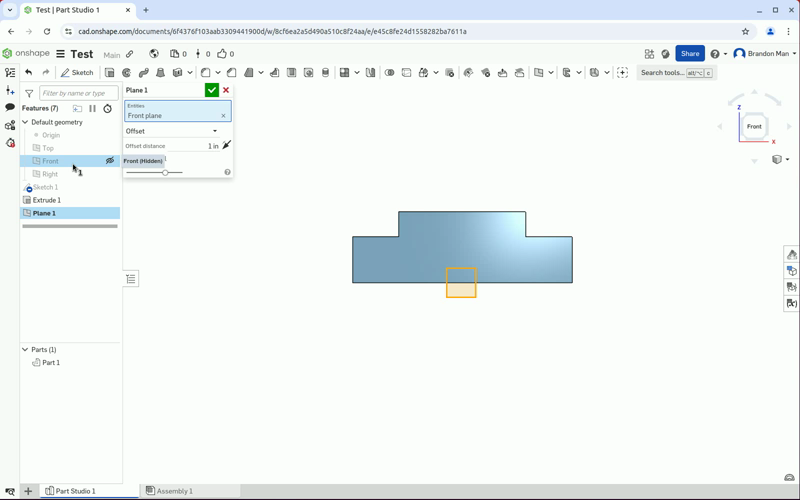
key(tab, 2)
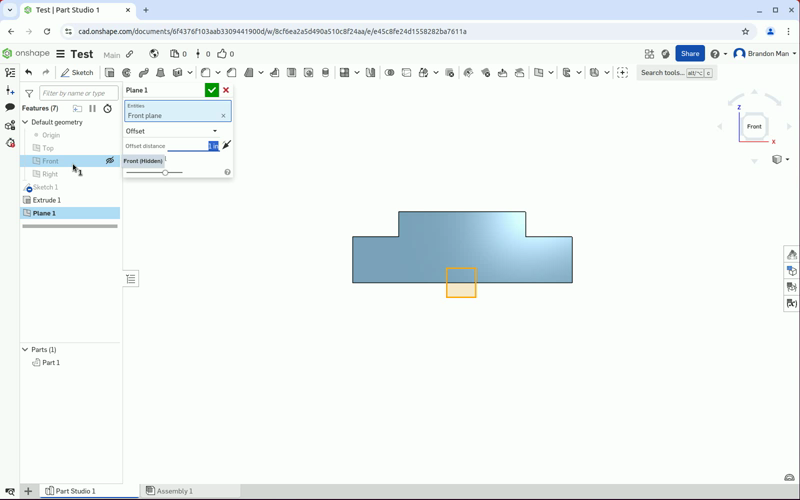
text(8.196)
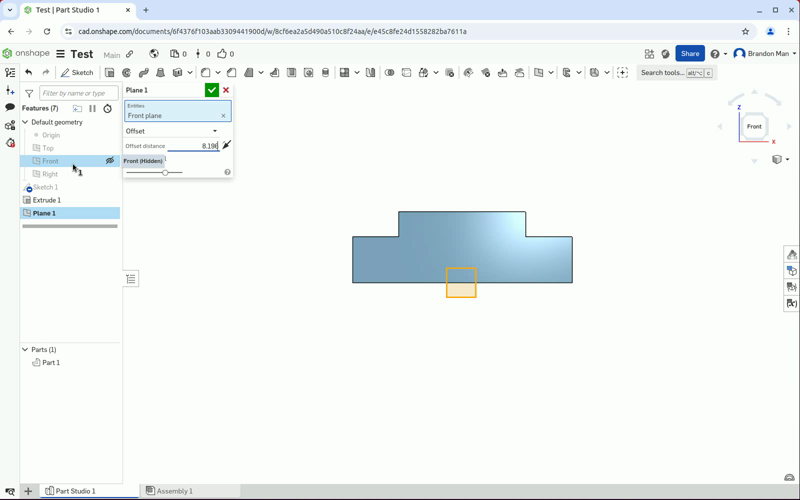
key(enter, 2)
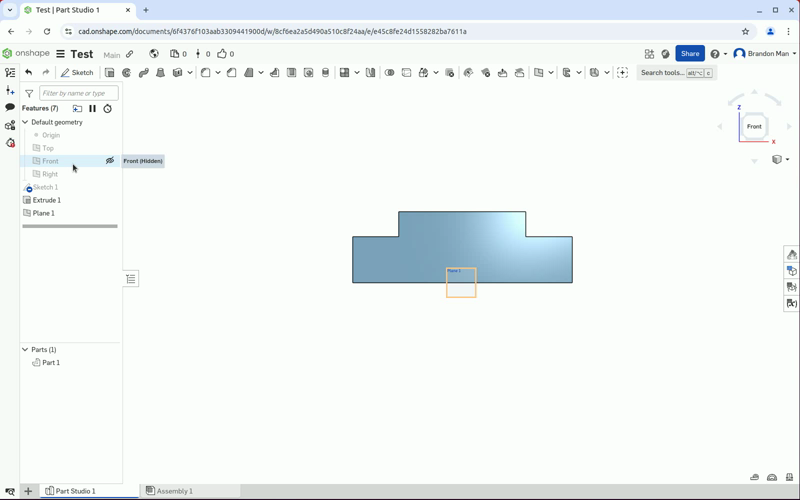
key(shift+s)
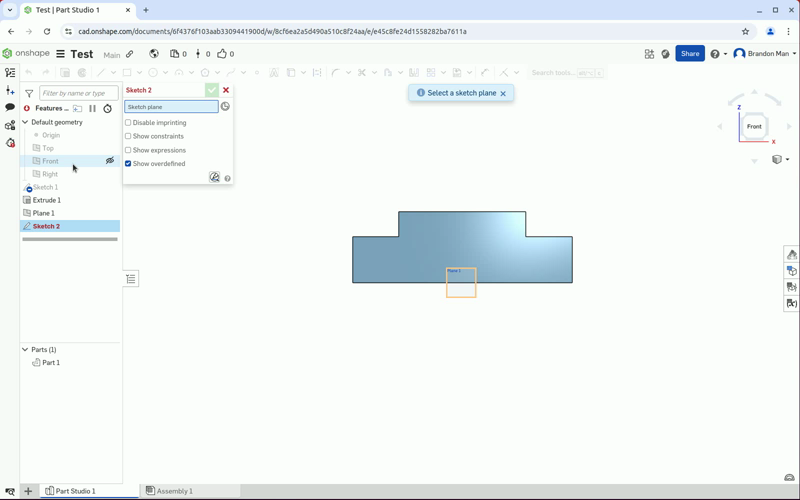
mouse_move(73, 215)
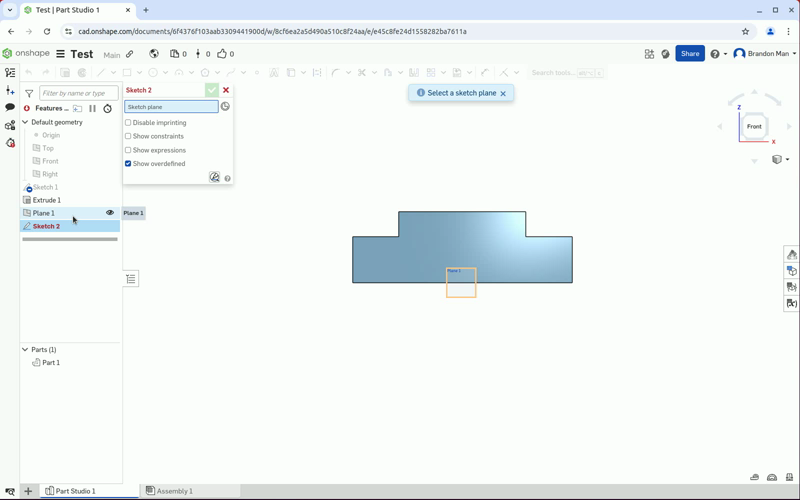
click(73, 215)
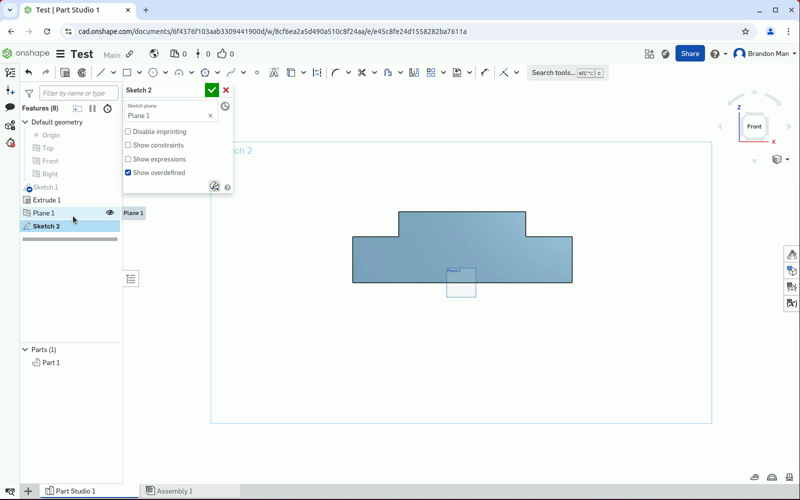
mouse_move(73, 352)
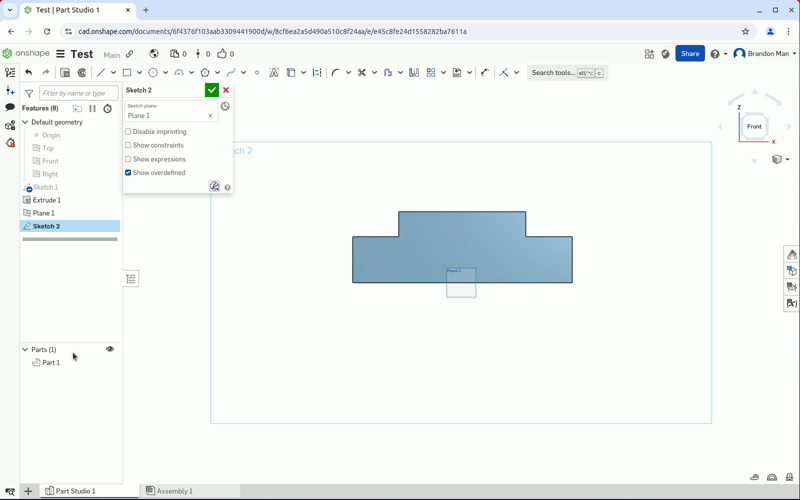
key(y)
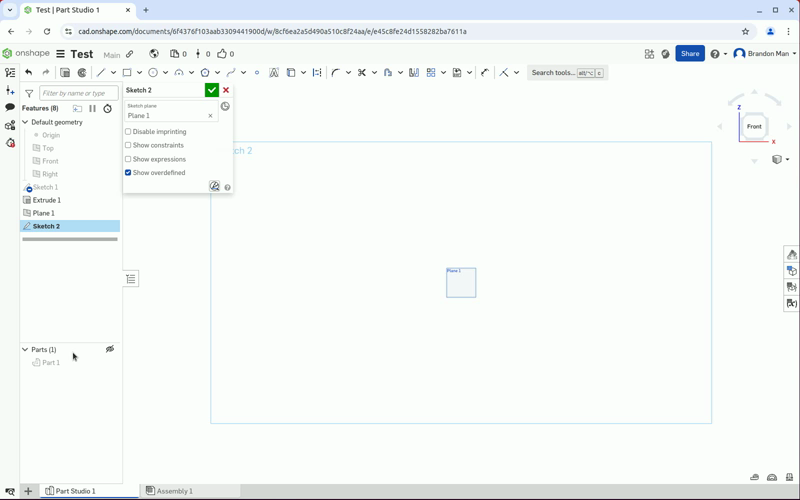
key(a)
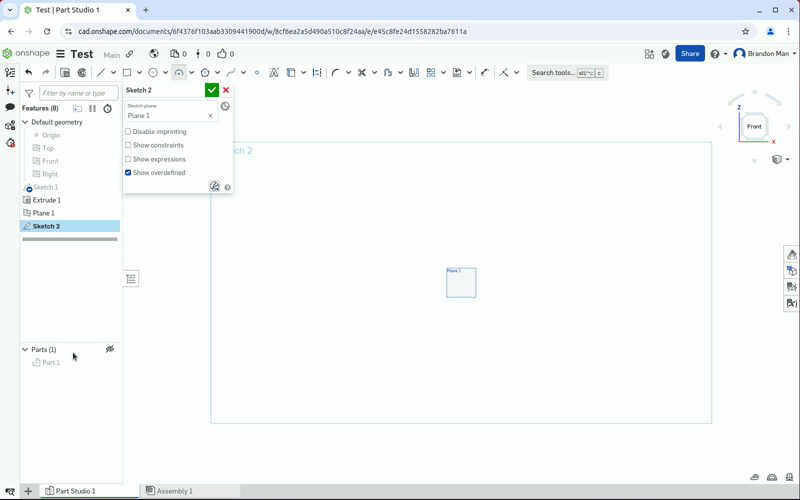
key_down(shift)
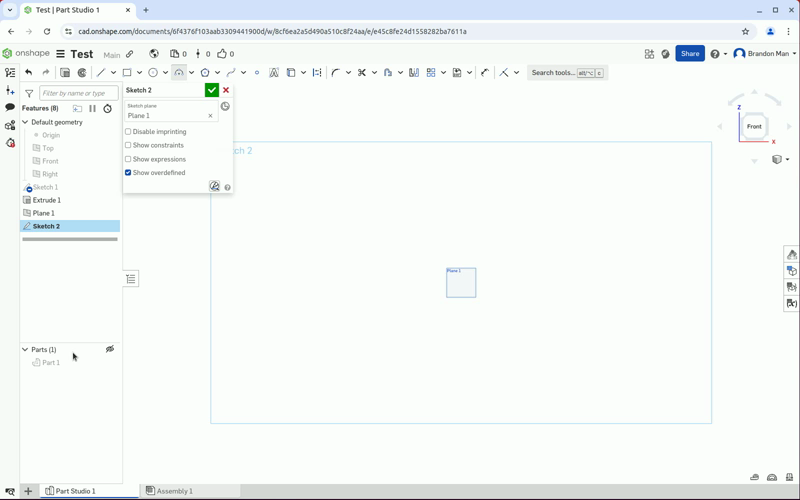
mouse_move(444, 212)
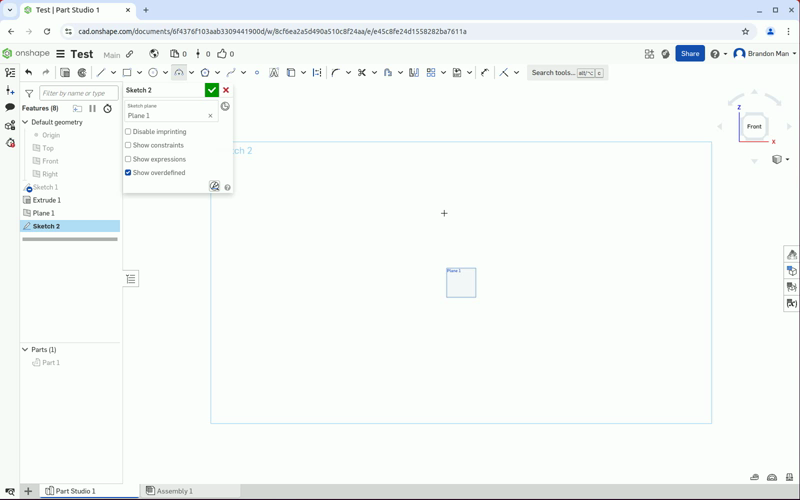
click(444, 212)
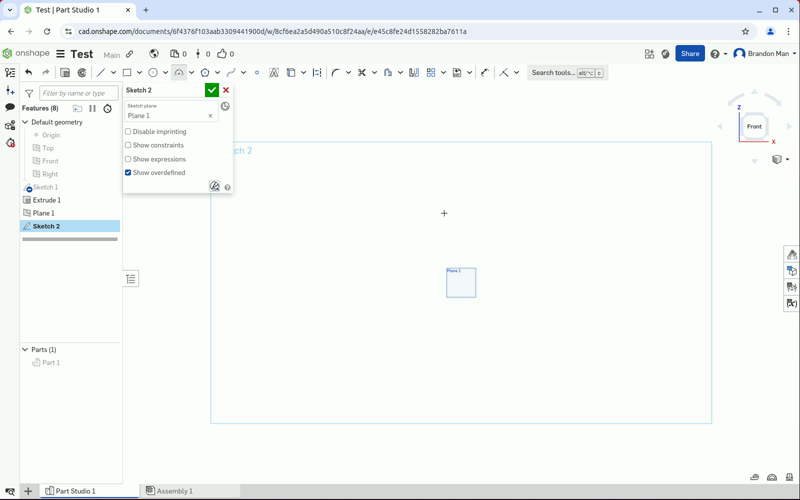
key_up(shift)
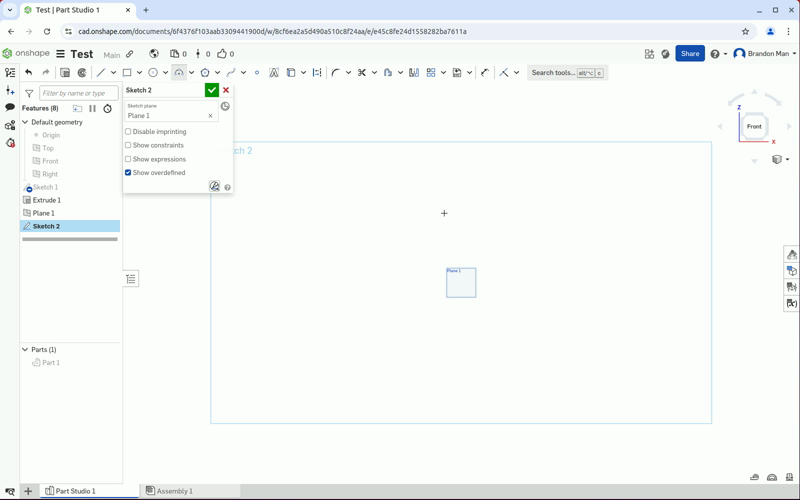
key_down(shift)
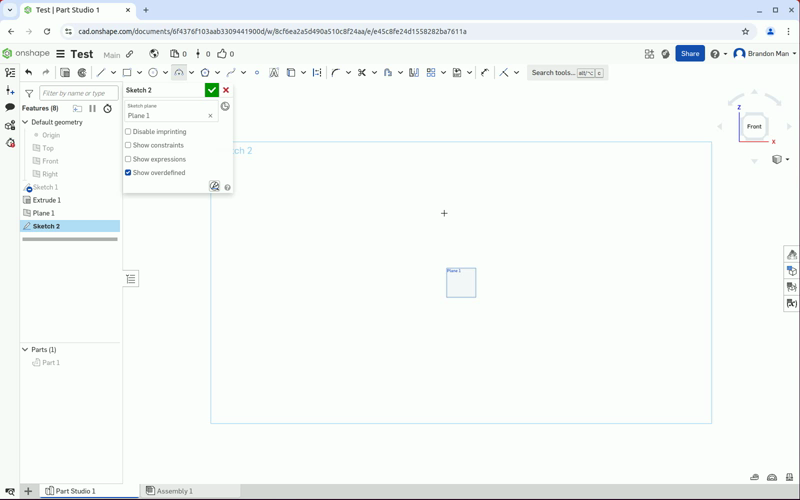
mouse_move(479, 212)
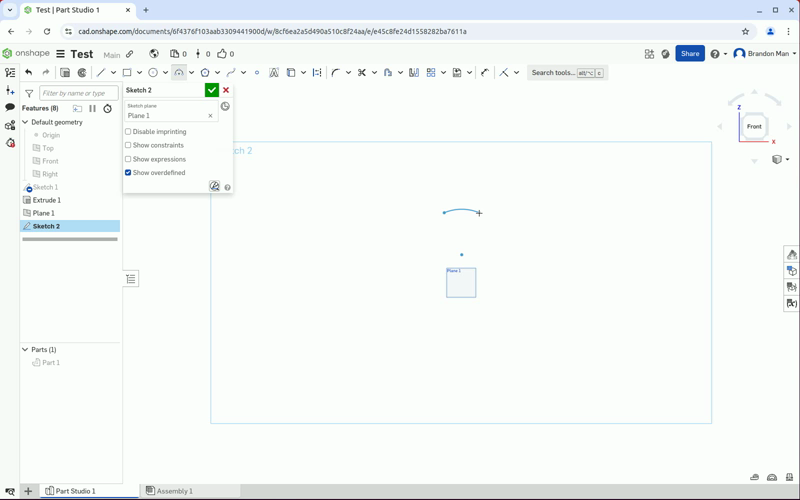
click(479, 212)
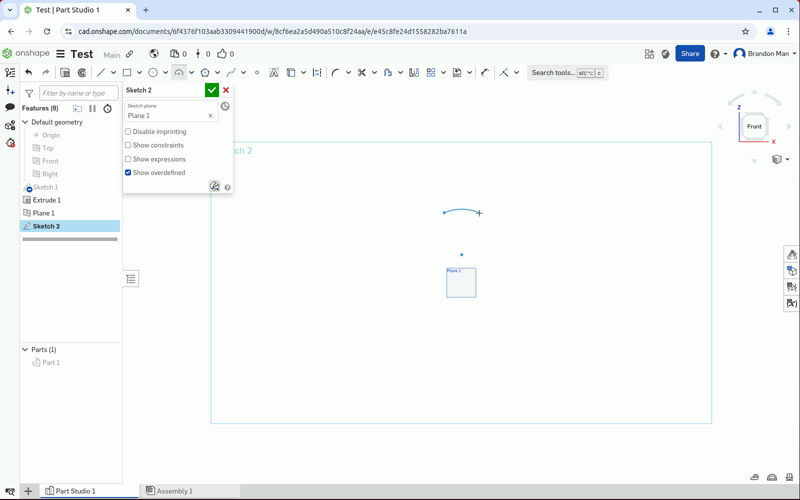
mouse_move(461, 230)
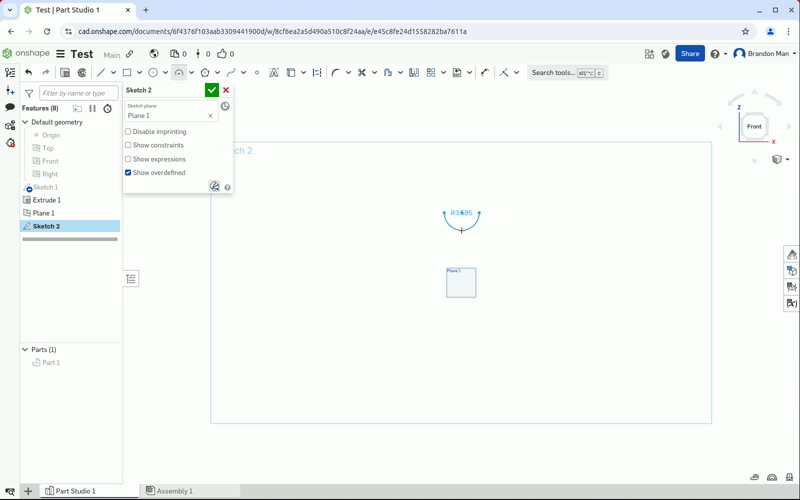
click(461, 230)
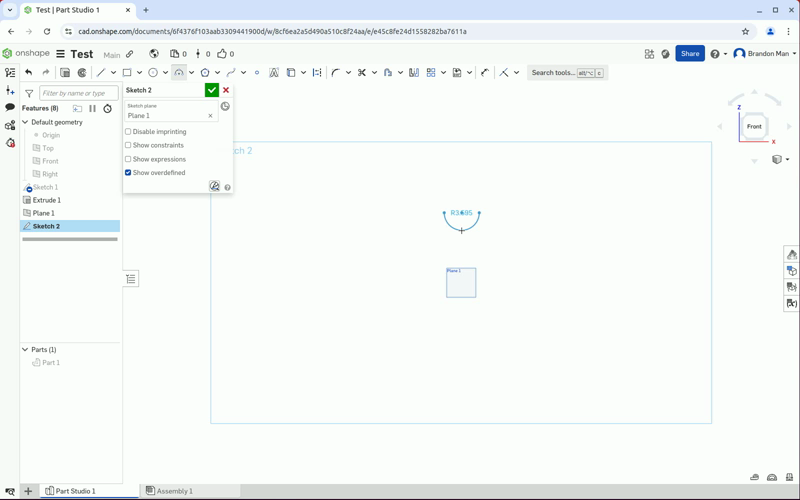
key_up(shift)
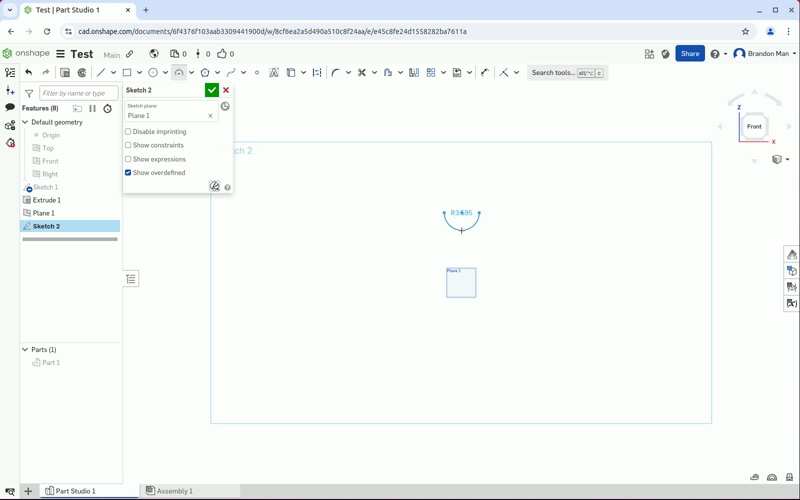
key(esc)
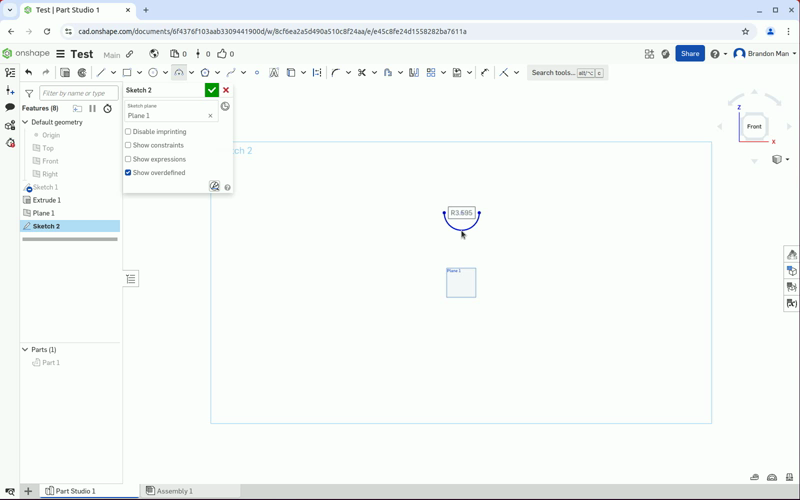
key(l)
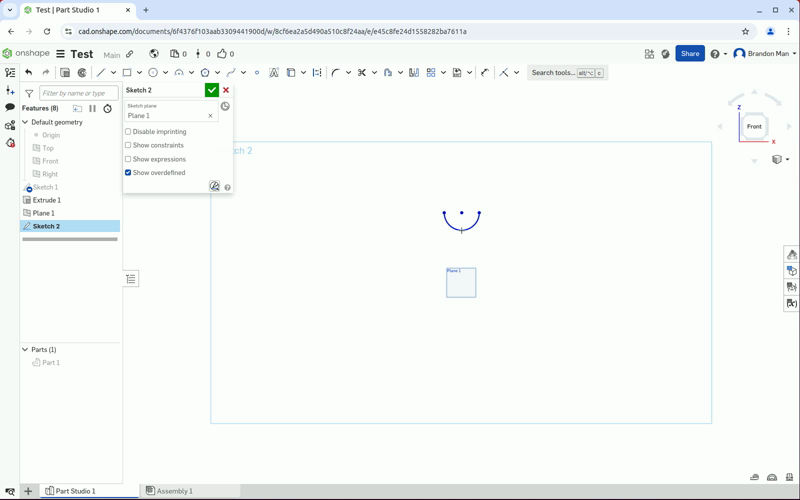
mouse_move(479, 212)
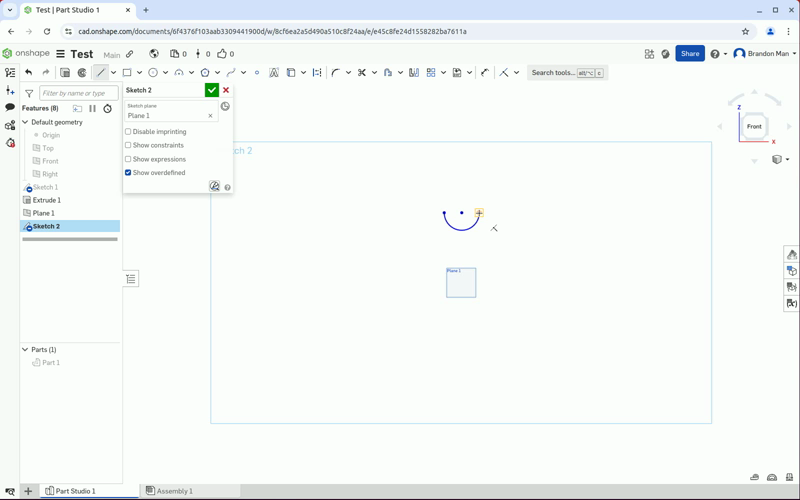
click(479, 212)
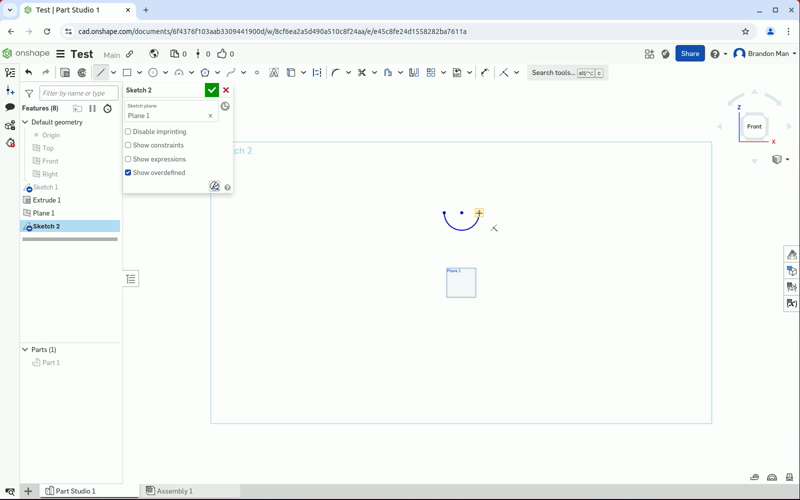
mouse_move(509, 212)
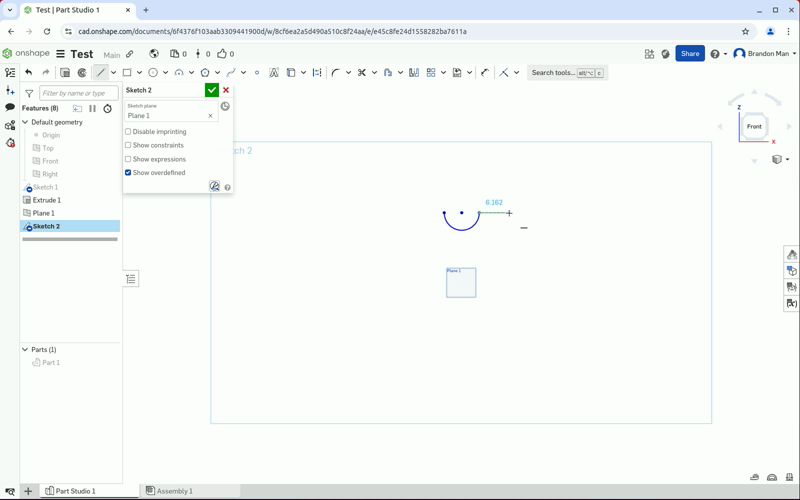
key_down(shift)
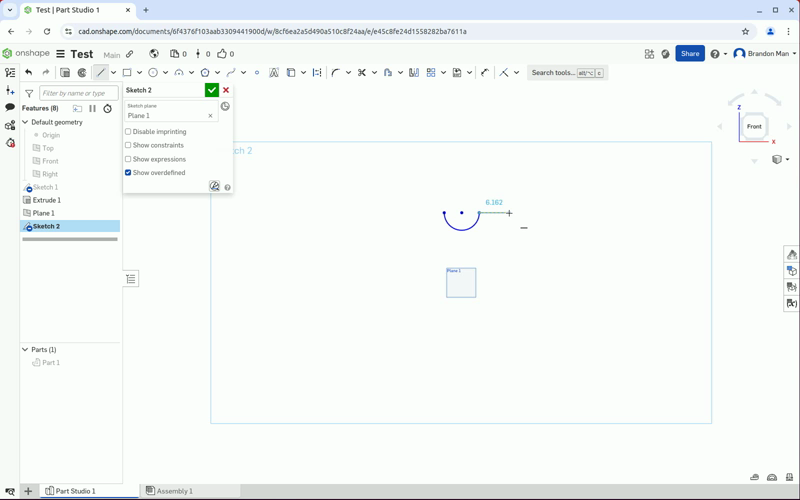
mouse_move(444, 212)
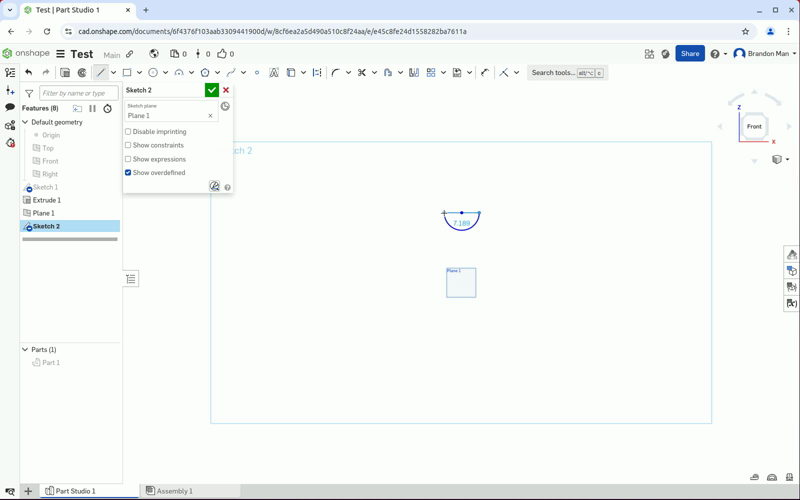
key_up(shift)
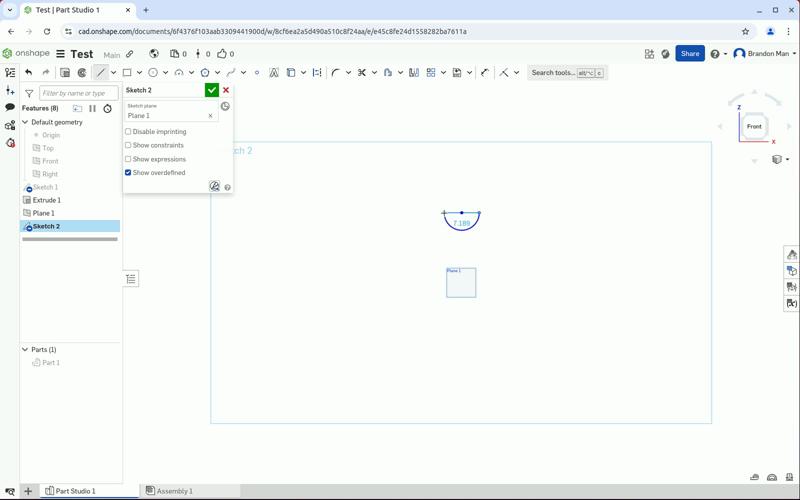
click(444, 212)
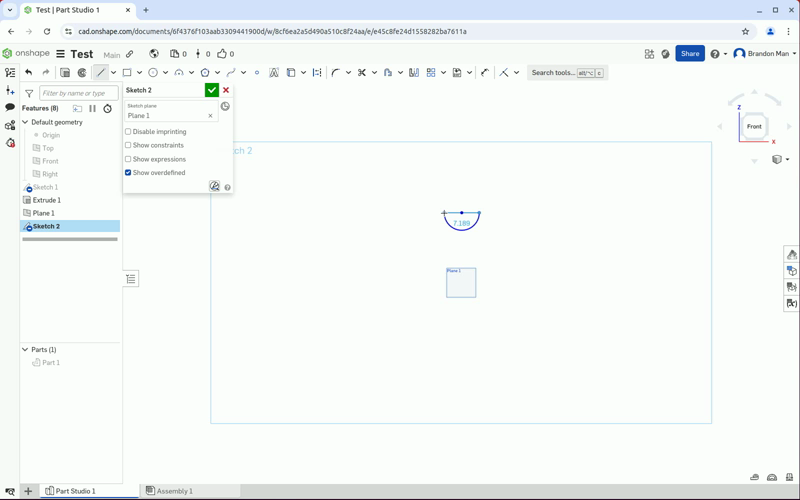
key(esc)
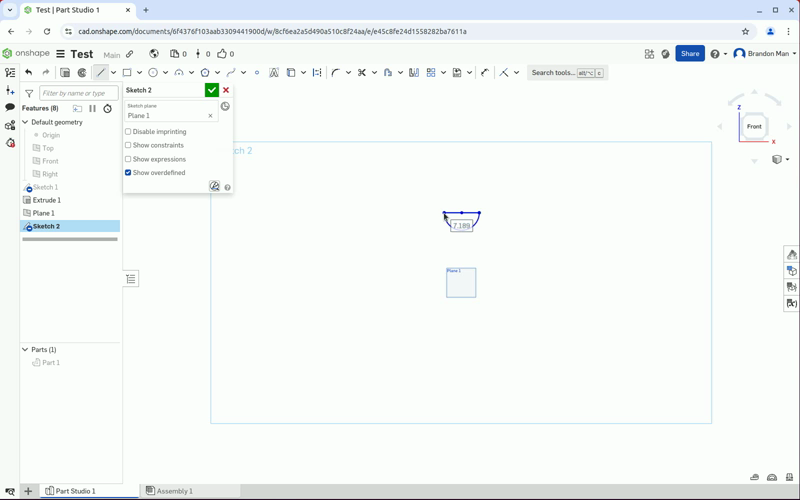
mouse_move(465, 221)
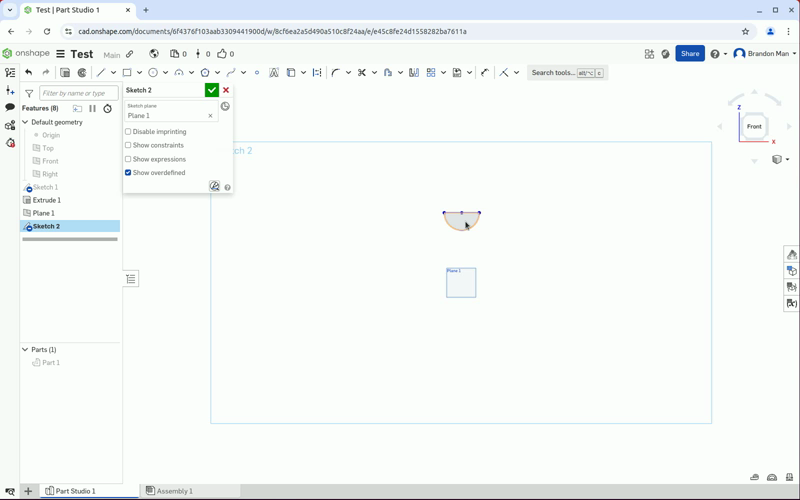
scroll(6)
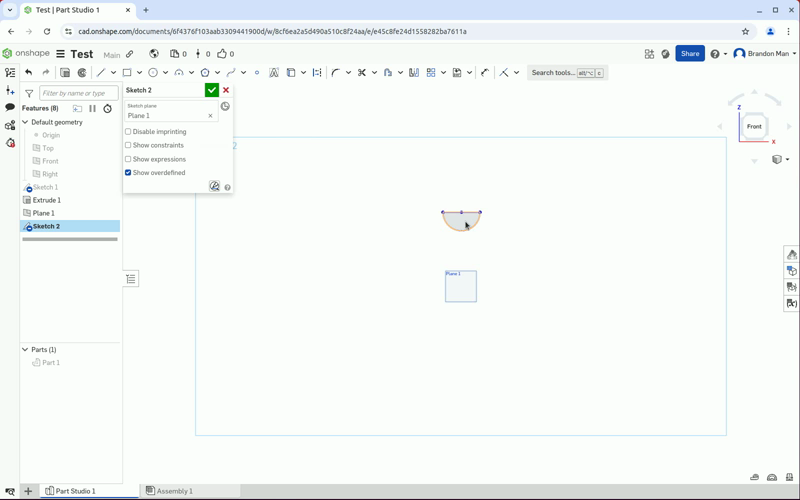
scroll(6)
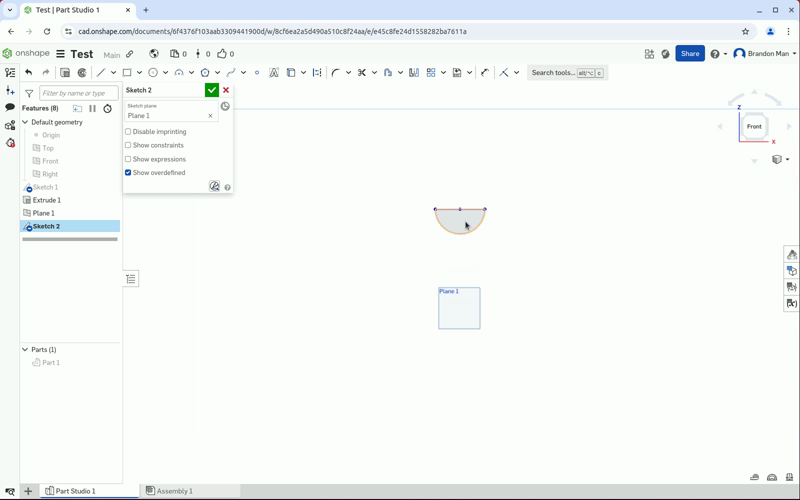
scroll(6)
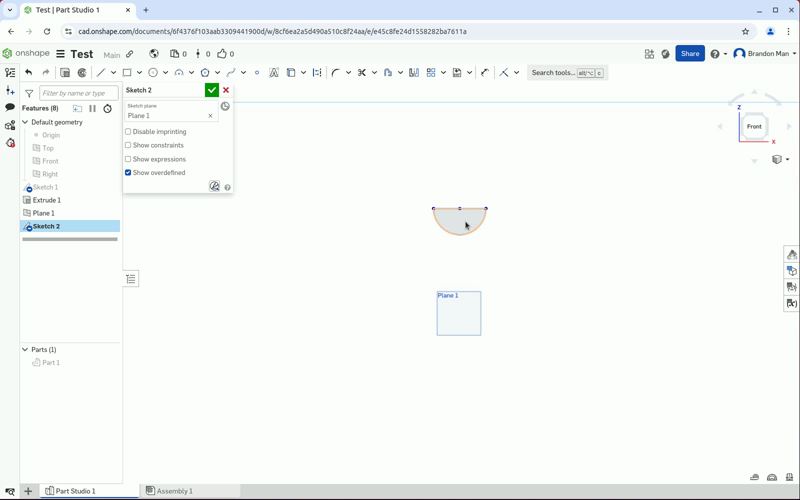
scroll(6)
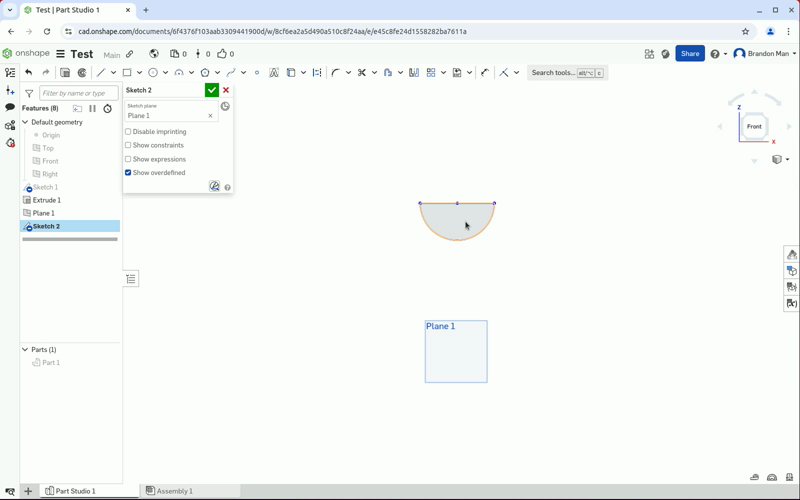
scroll(6)
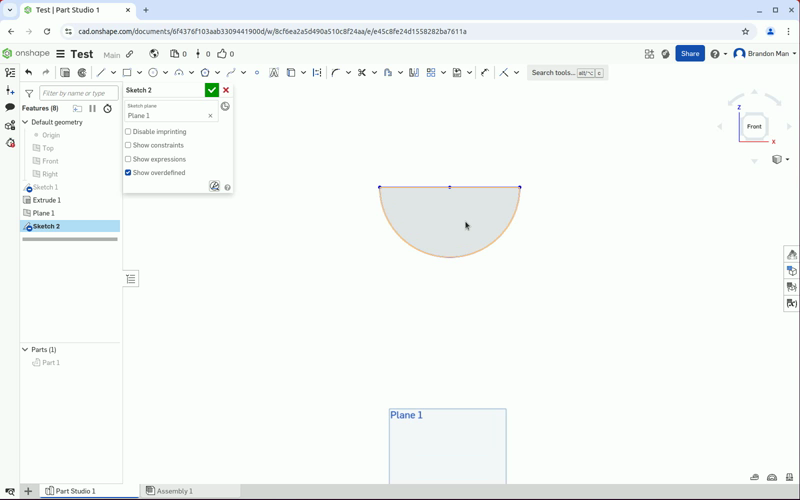
scroll(6)
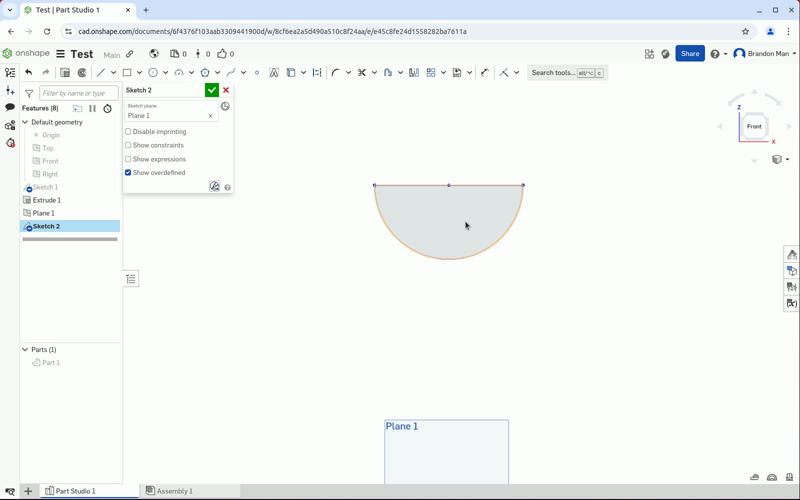
scroll(6)
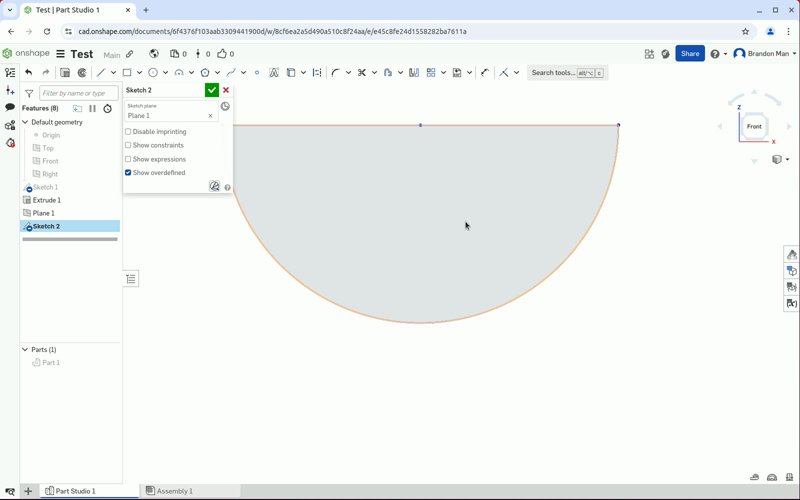
click(465, 221)
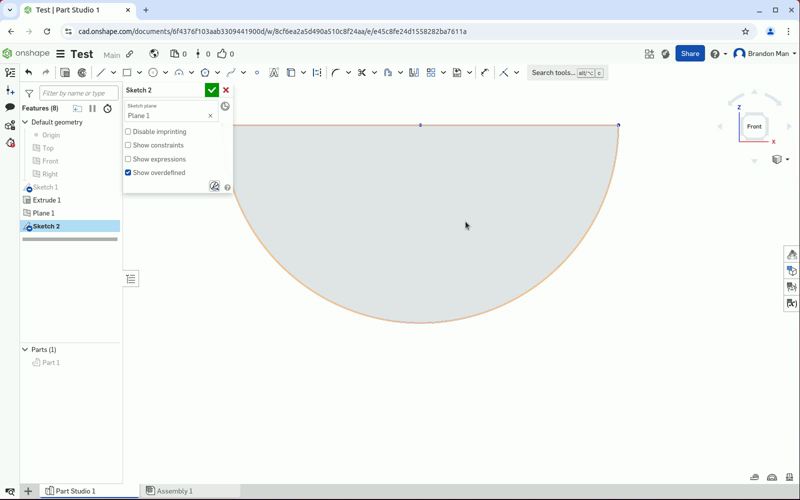
scroll(-6)
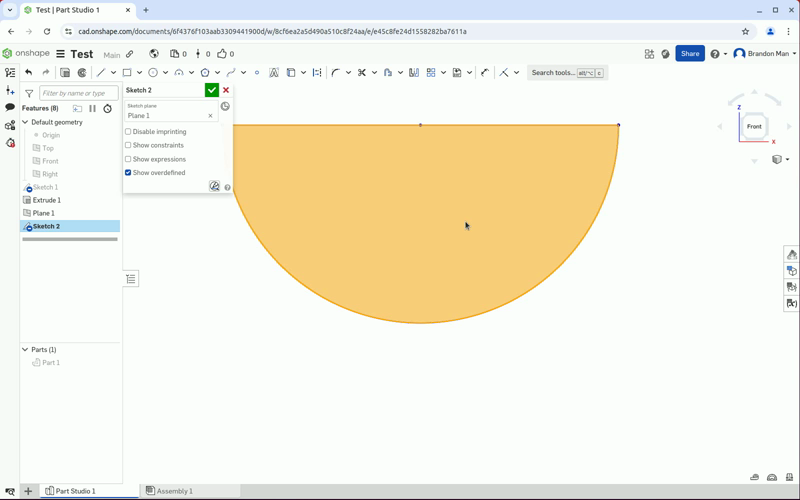
scroll(-6)
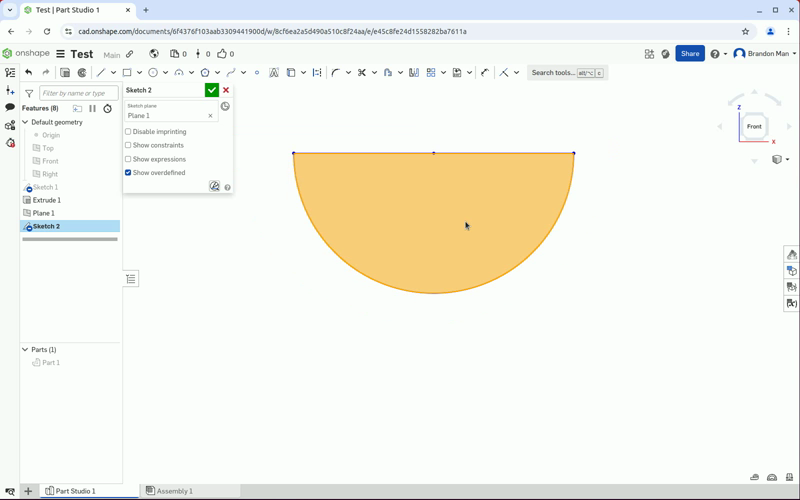
scroll(-6)
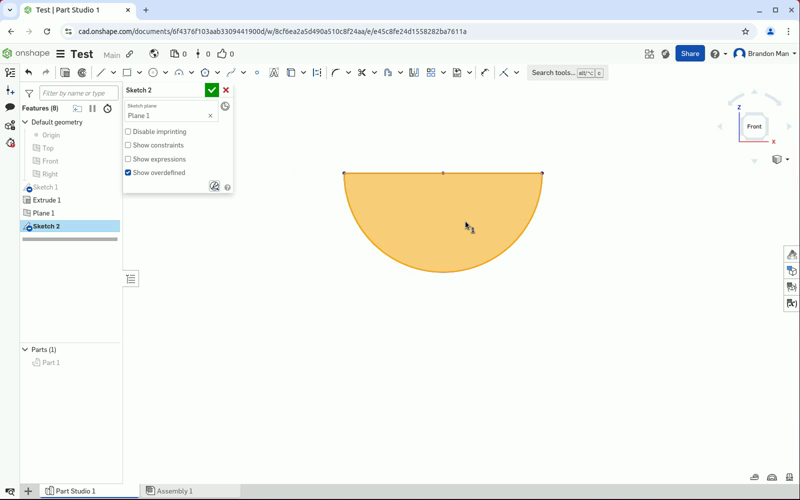
scroll(-6)
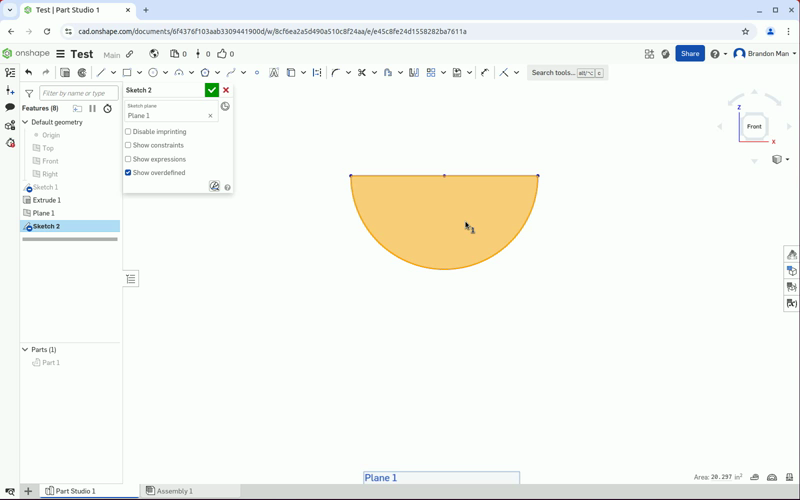
scroll(-6)
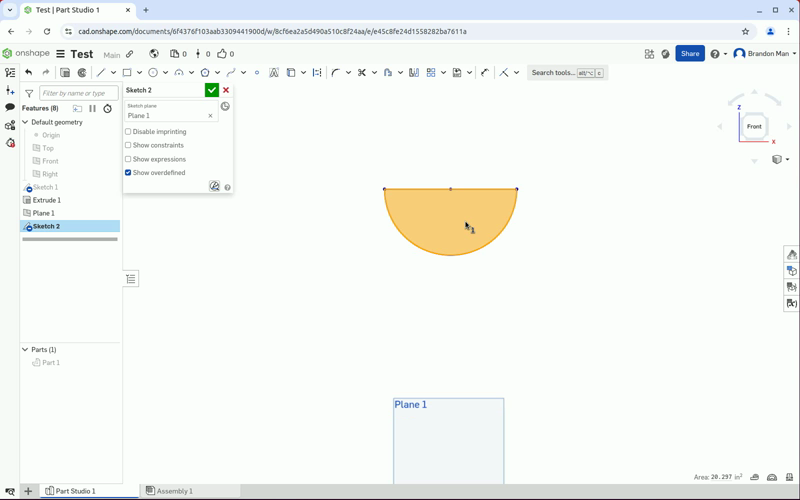
scroll(-6)
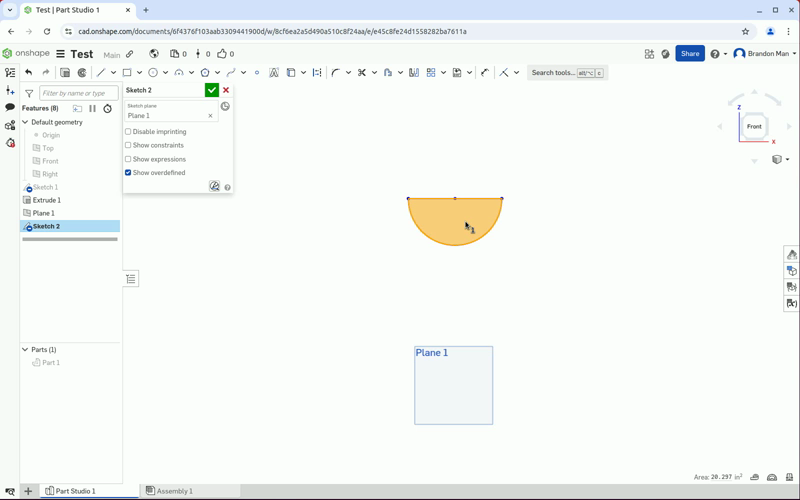
scroll(-6)
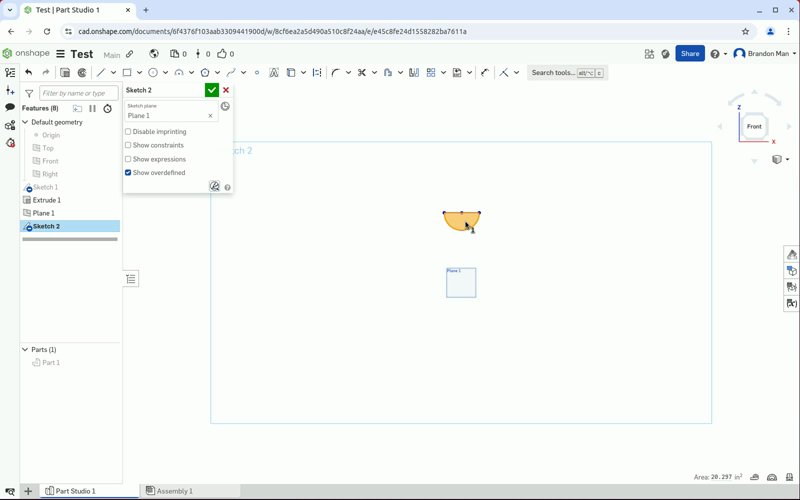
mouse_move(73, 352)
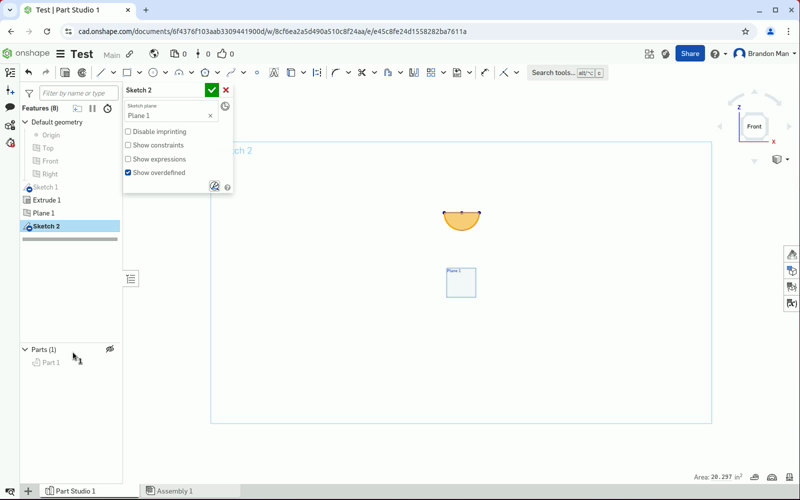
key(shift+y)
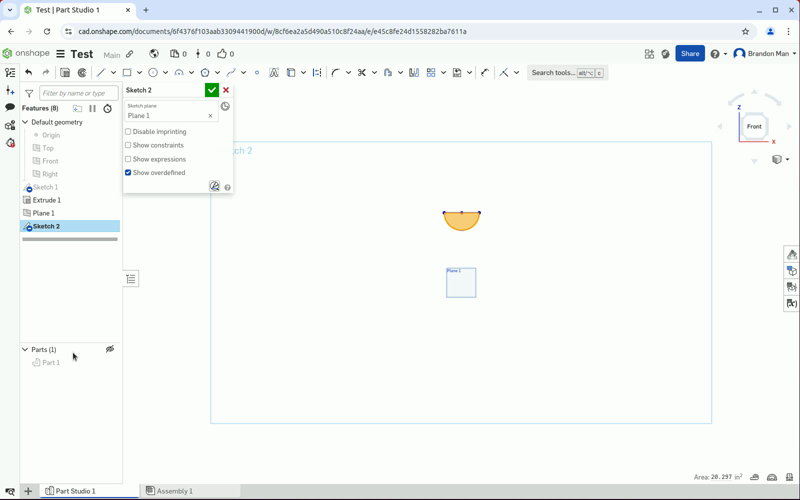
key(shift+e)
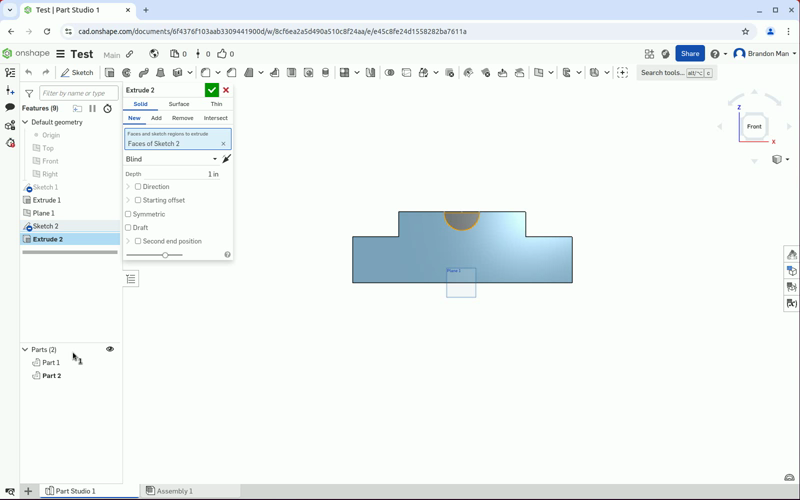
mouse_move(143, 106)
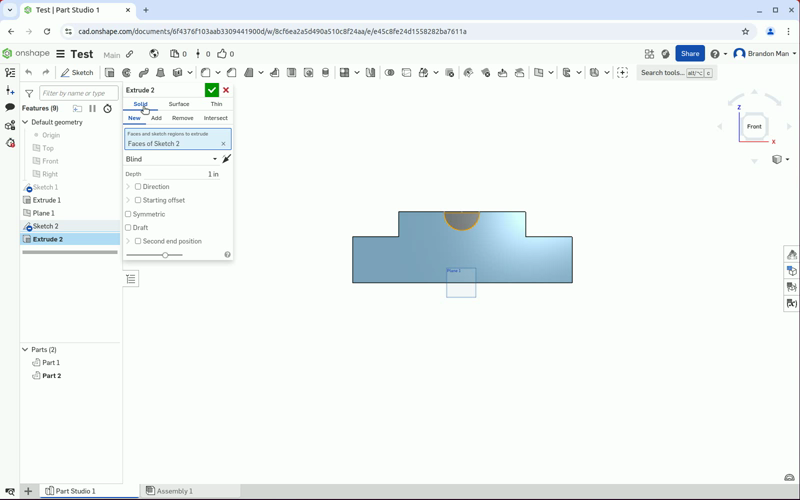
click(143, 106)
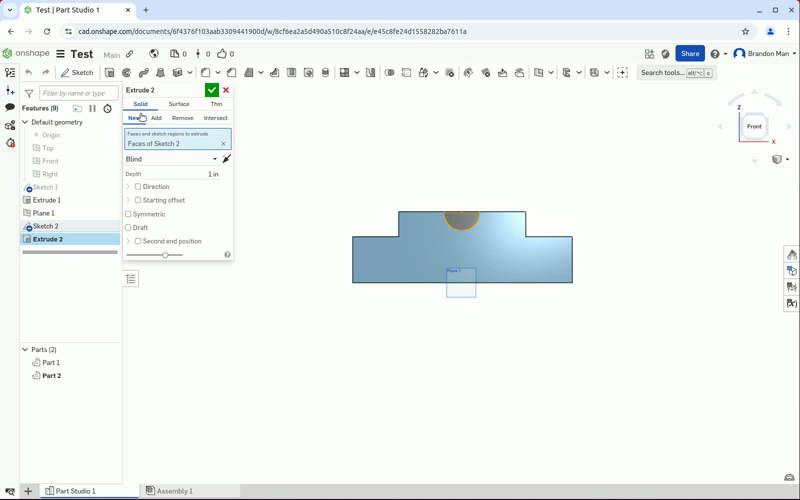
mouse_move(137, 120)
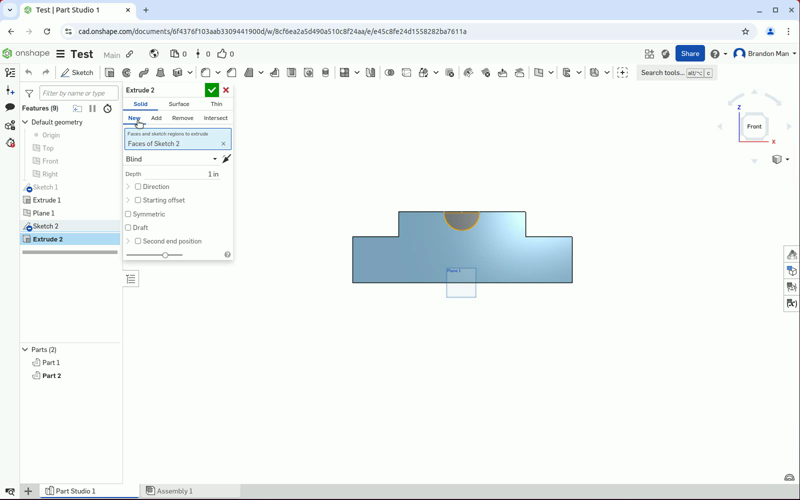
click(137, 120)
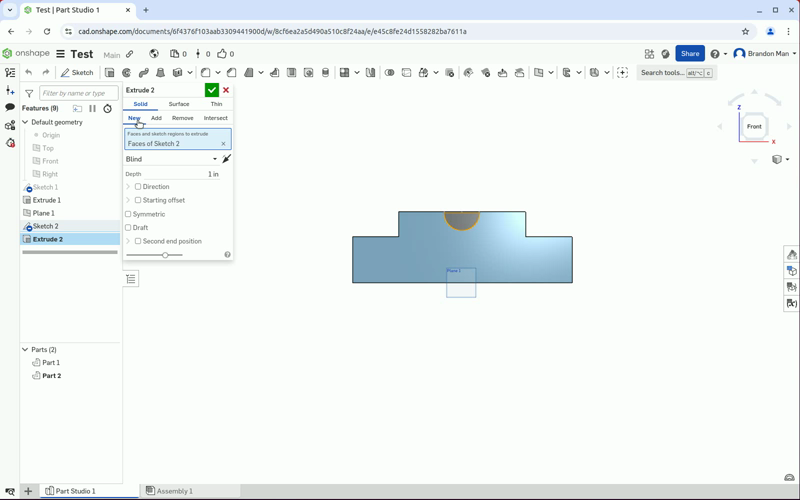
key(tab, 4)
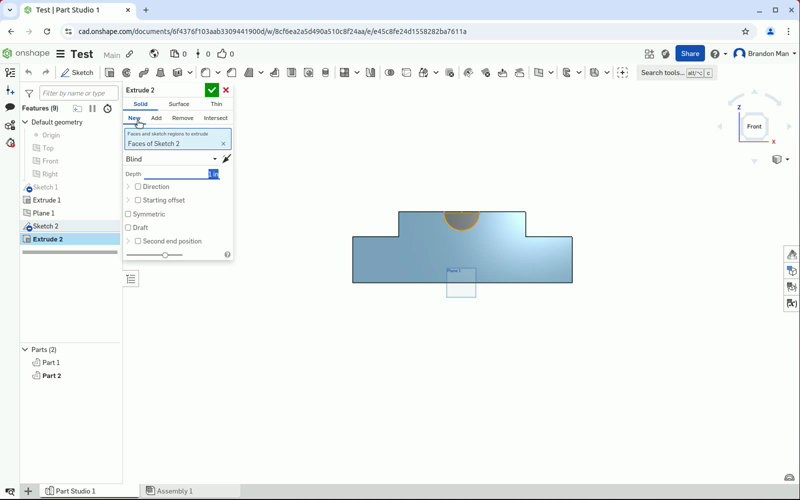
text(8.184)
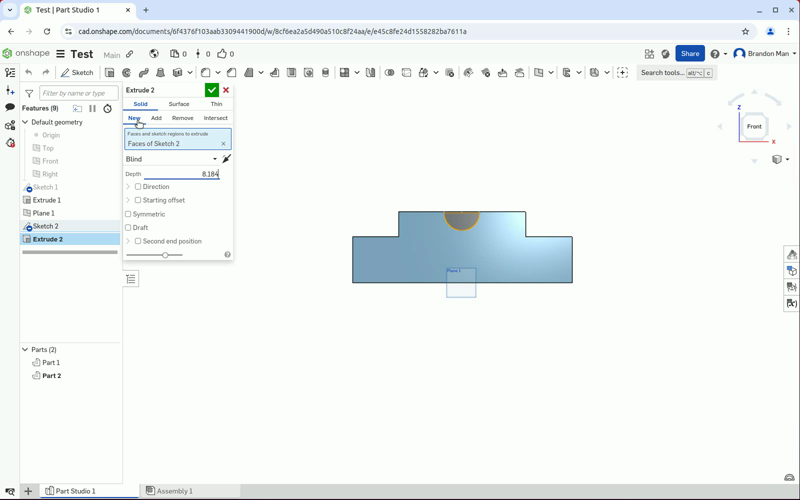
key(enter)
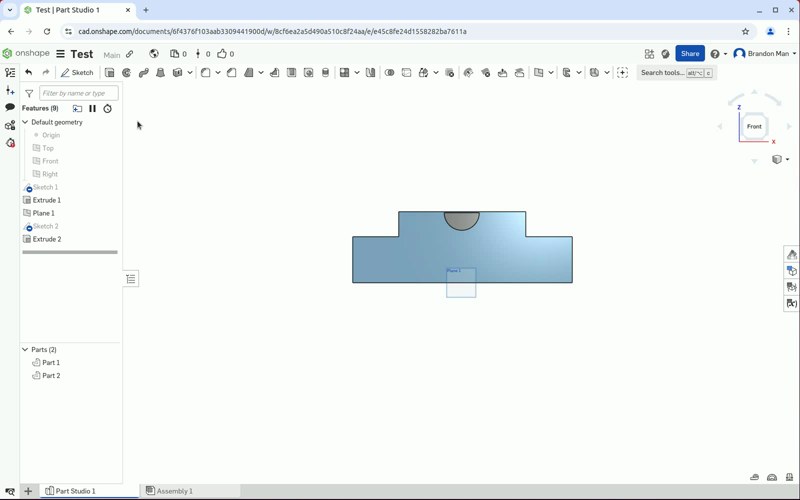
key(shift+h)
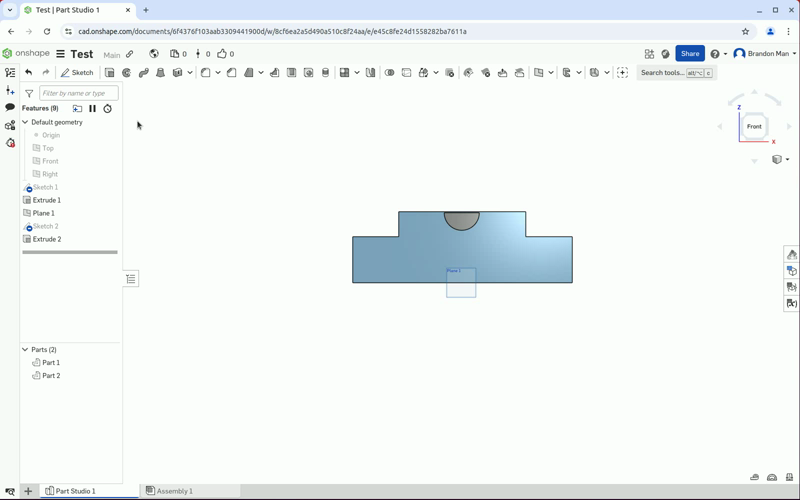
key(shift+h)
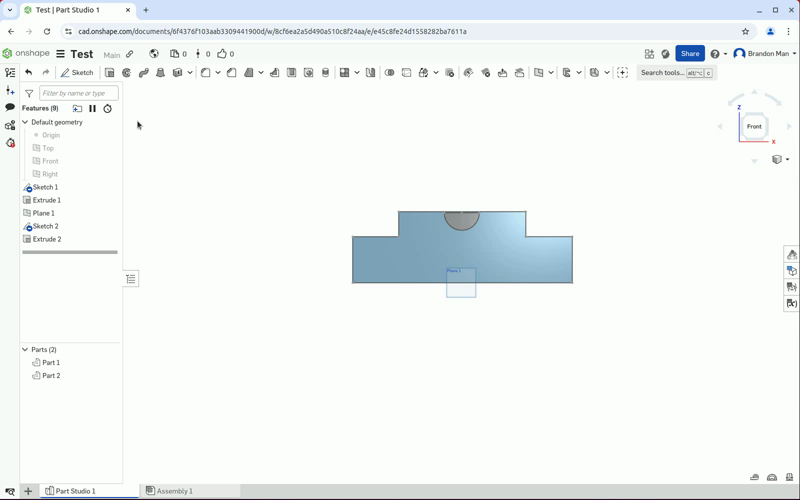
key(shift+7)
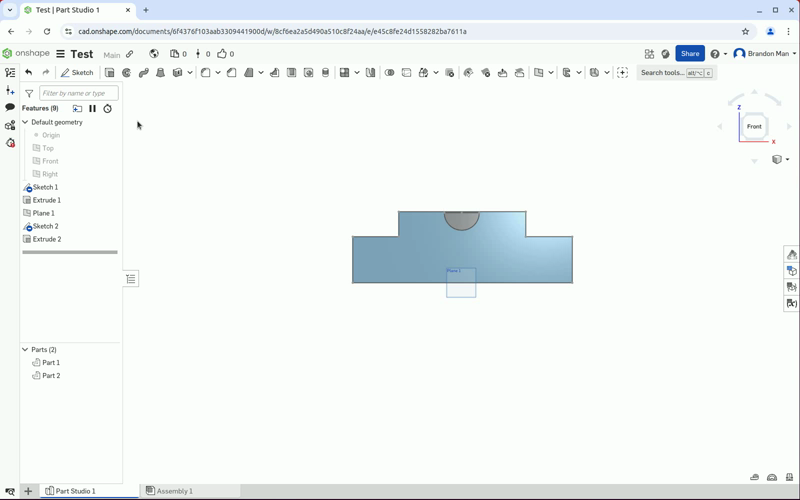
key(left, 2)
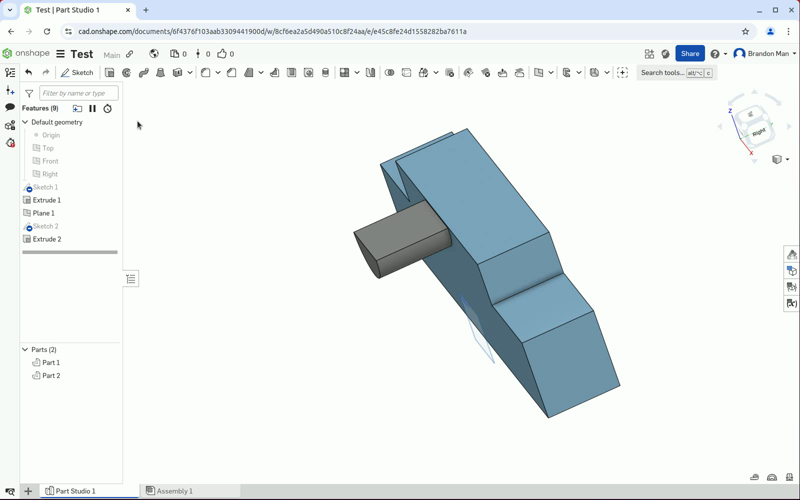
key(down, 2)
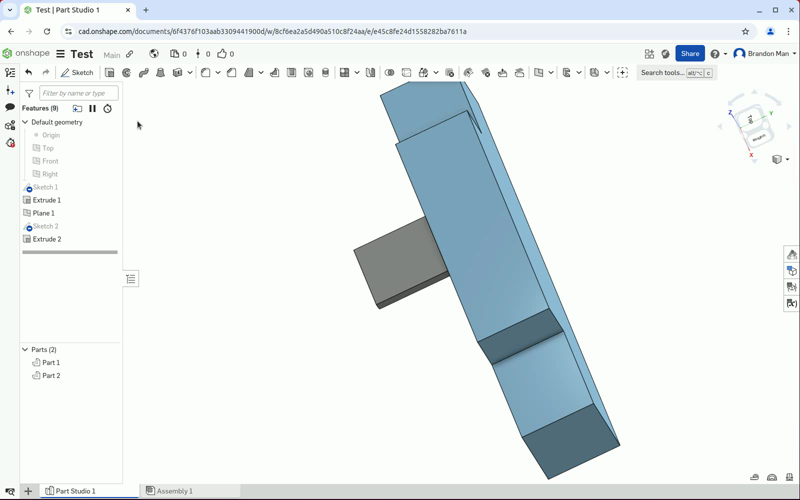
key(up, 2)
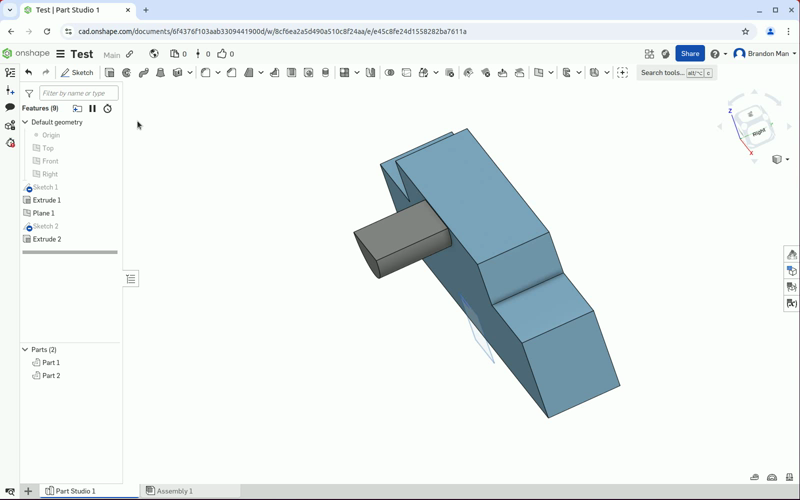
key(right, 2)
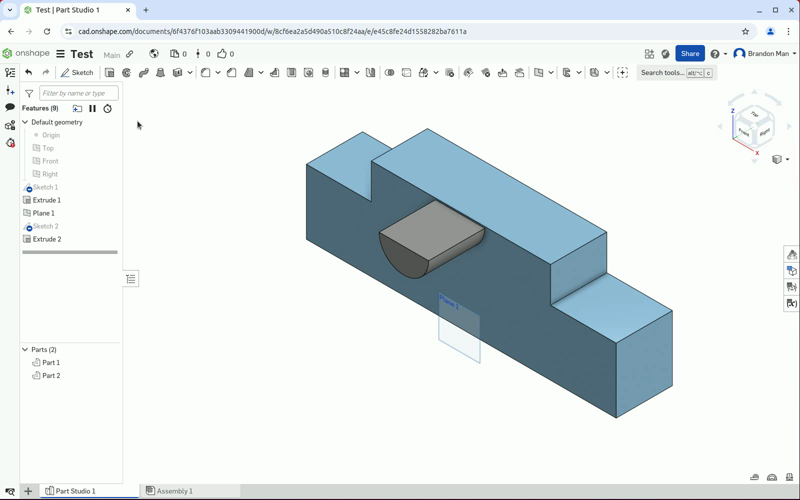
mouse_move(73, 189)
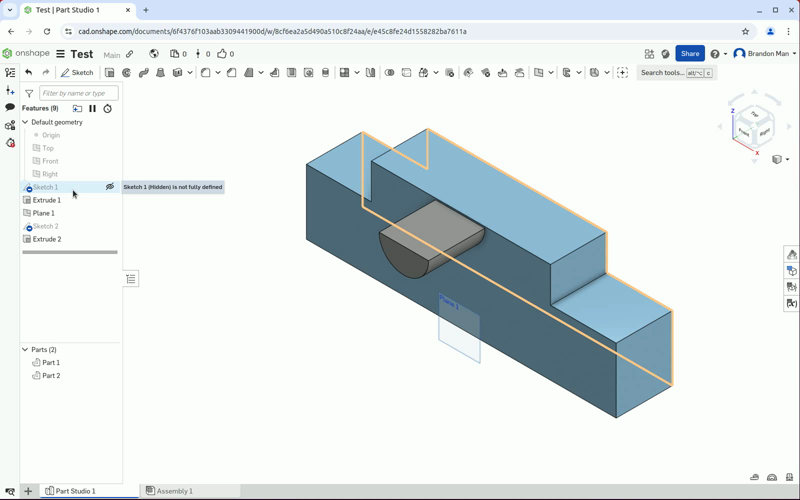
click(73, 189)